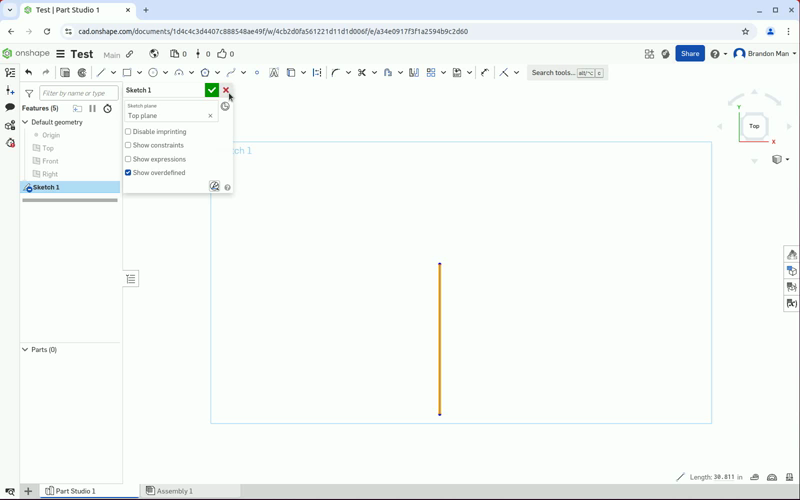
key(shift+h)
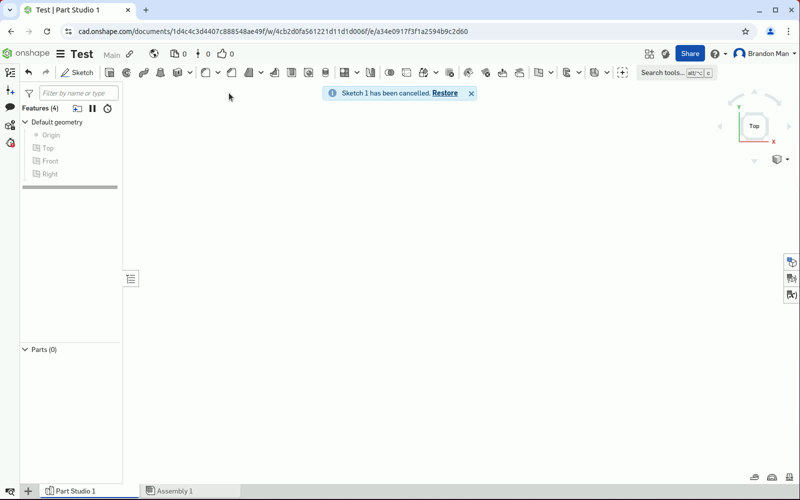
mouse_move(73, 352)
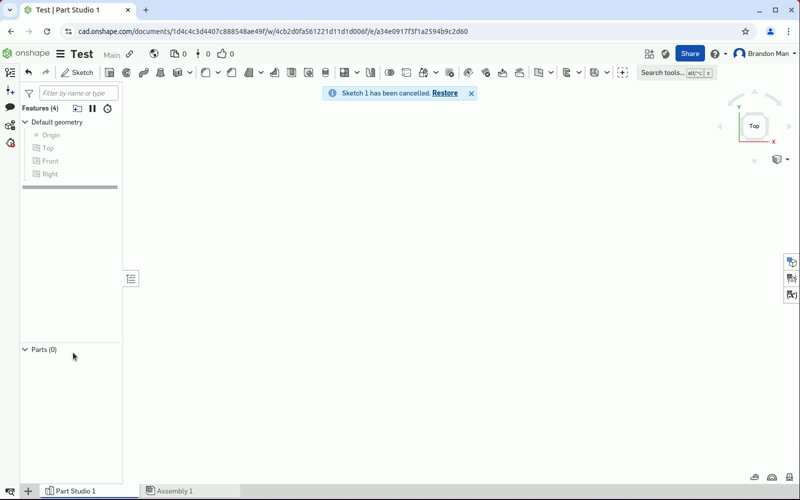
key(y)
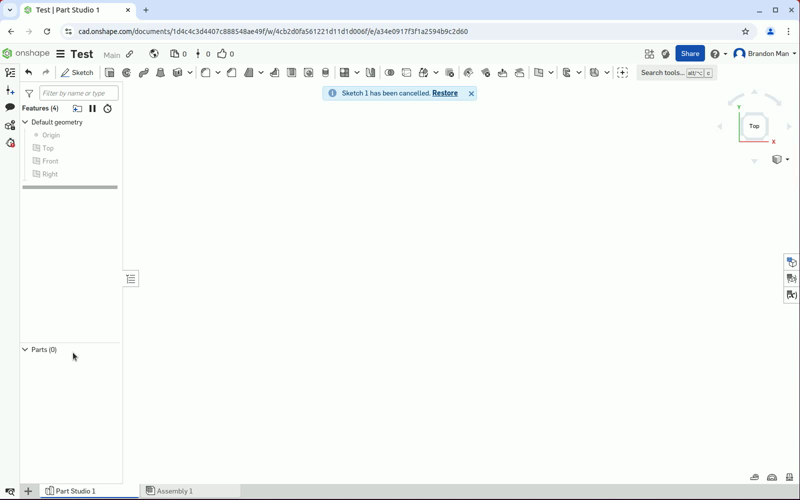
key(shift+p)
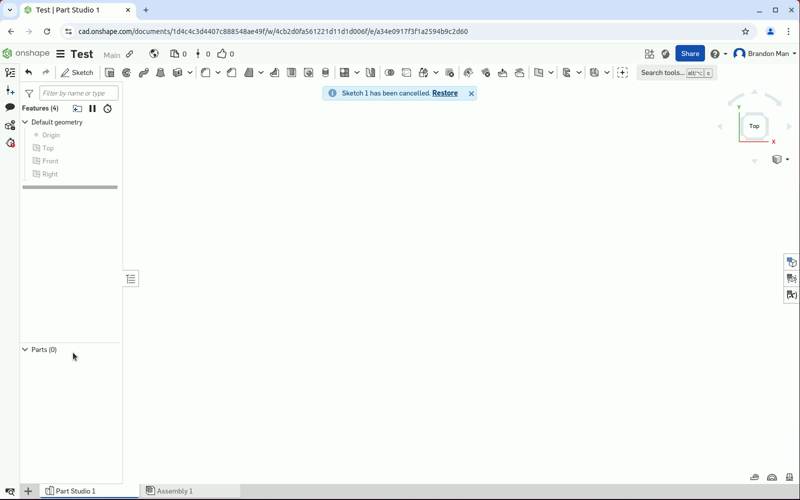
key(space)
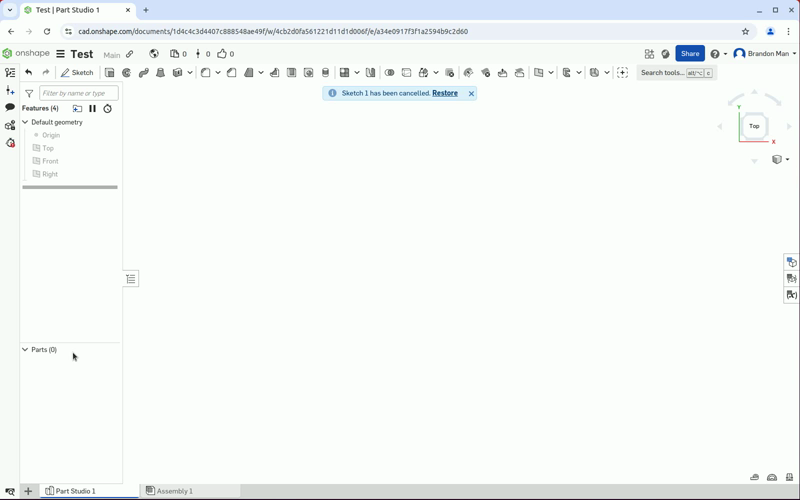
key_down(shift)
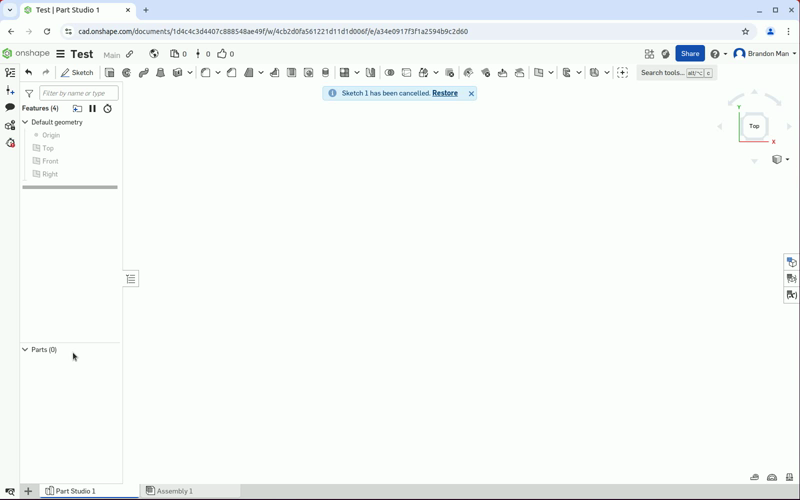
key(up)
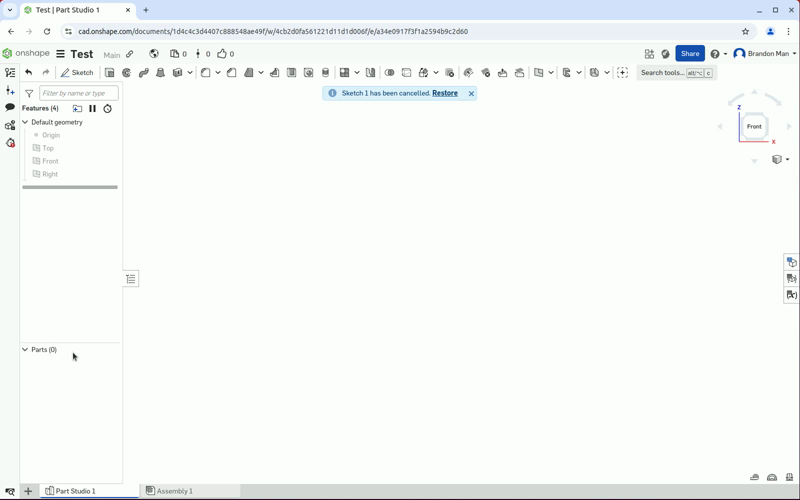
key_up(shift)
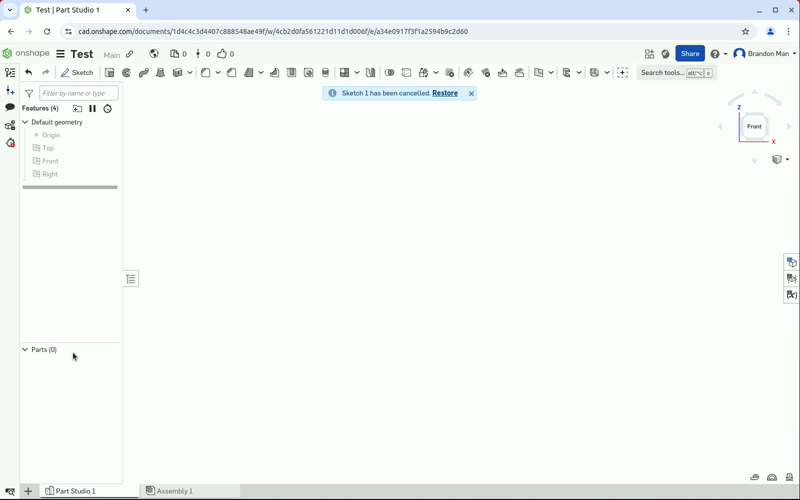
mouse_move(73, 352)
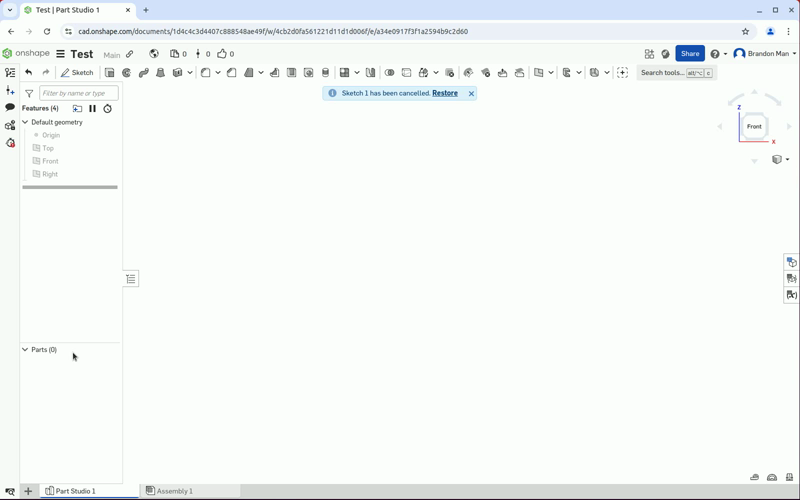
key(shift+y)
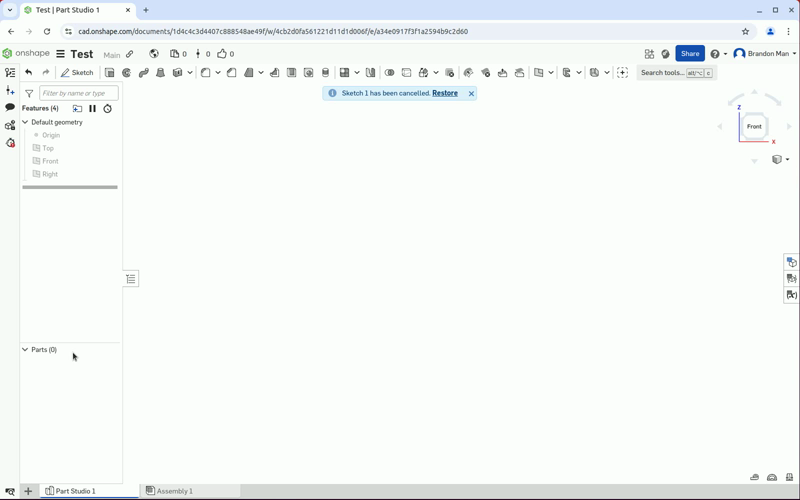
key(shift+s)
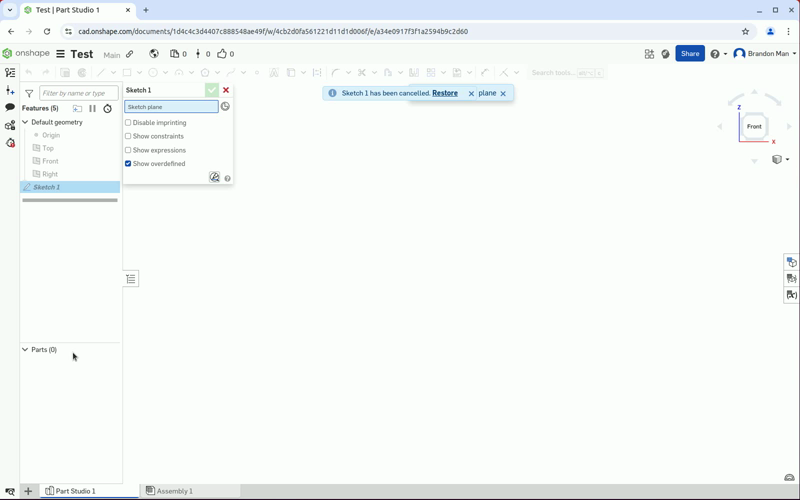
mouse_move(73, 163)
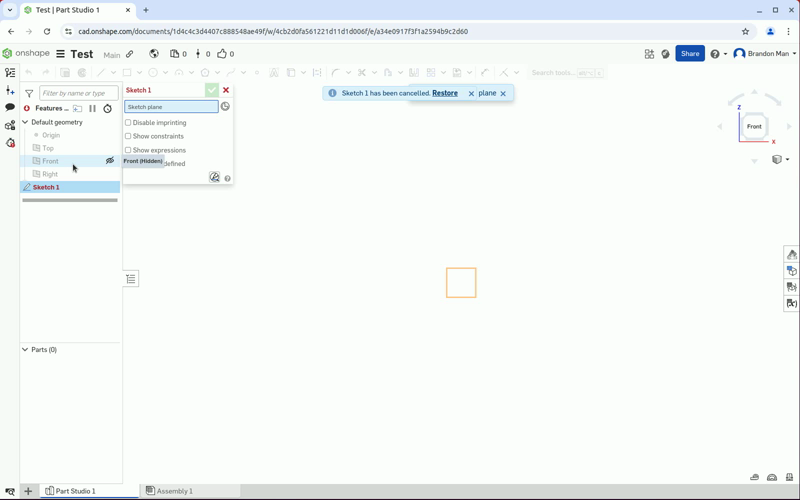
click(73, 163)
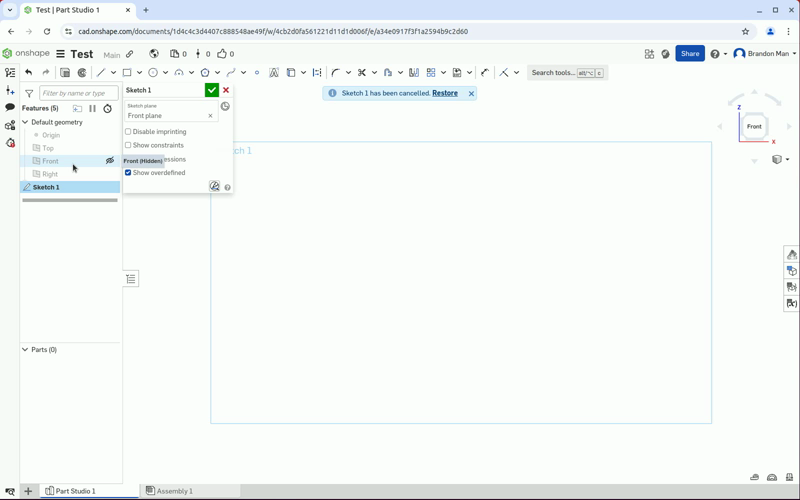
mouse_move(73, 352)
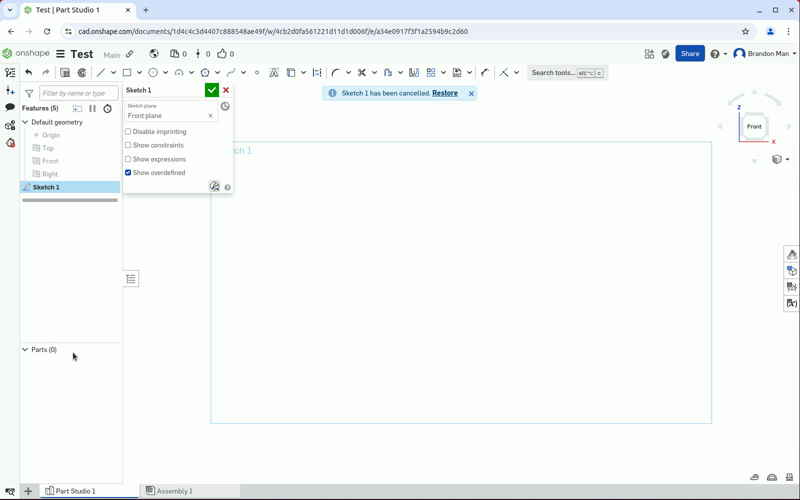
key(y)
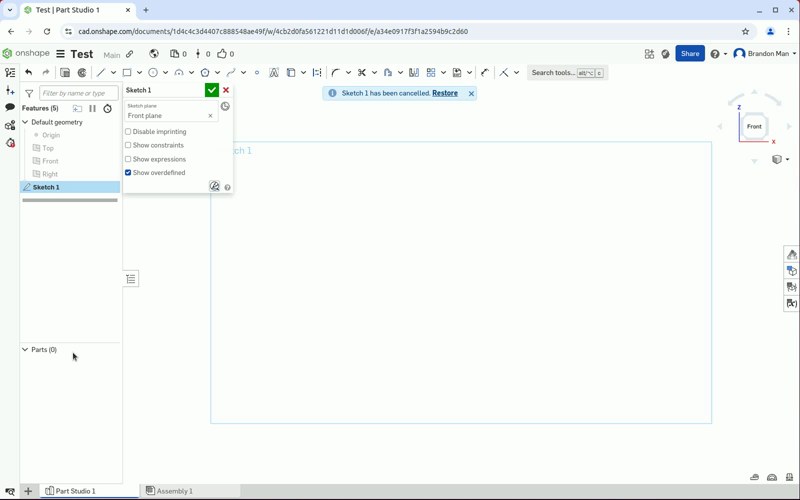
key(l)
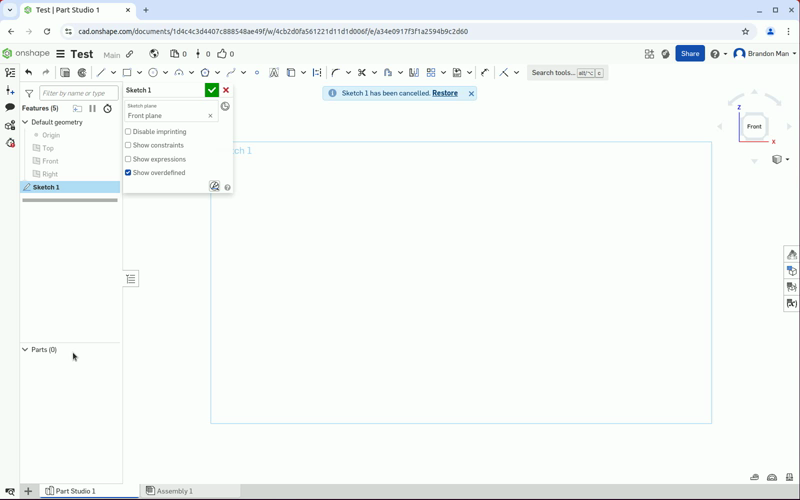
key_down(shift)
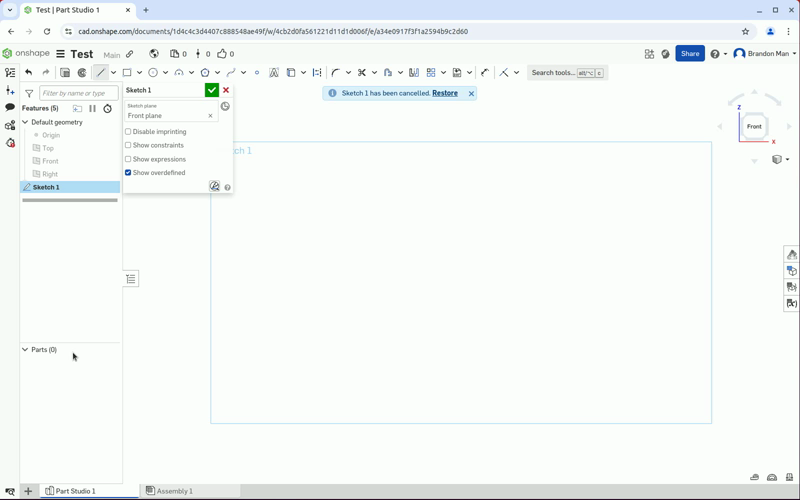
mouse_move(362, 316)
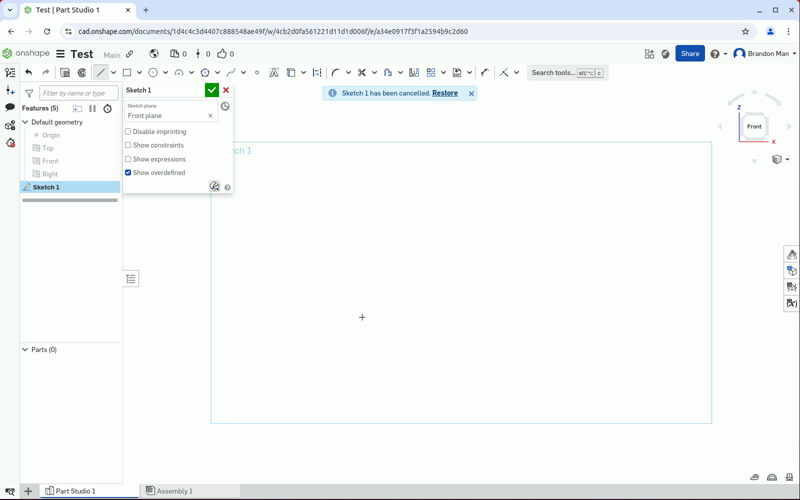
click(362, 316)
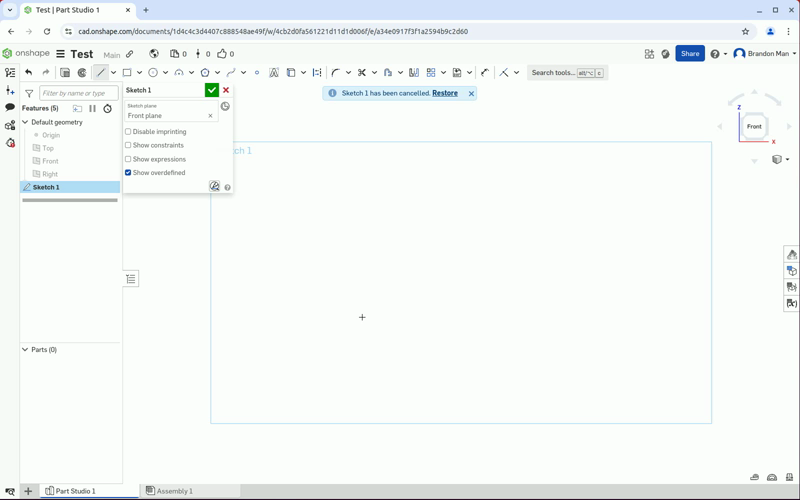
key_up(shift)
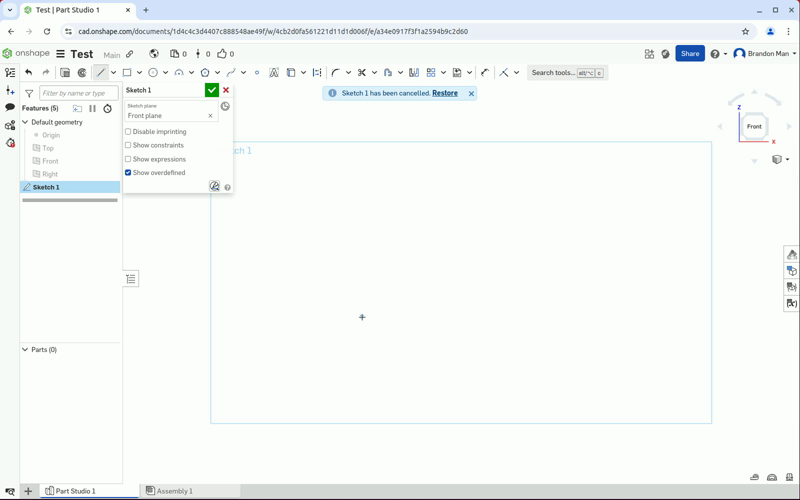
key_down(shift)
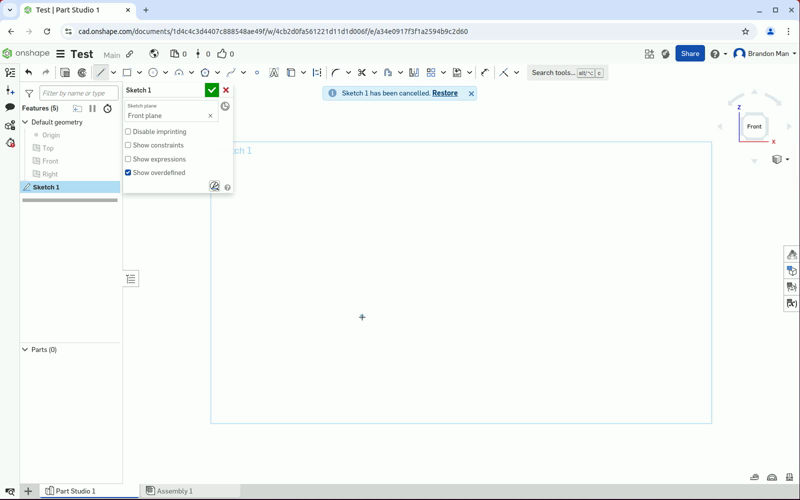
mouse_move(567, 317)
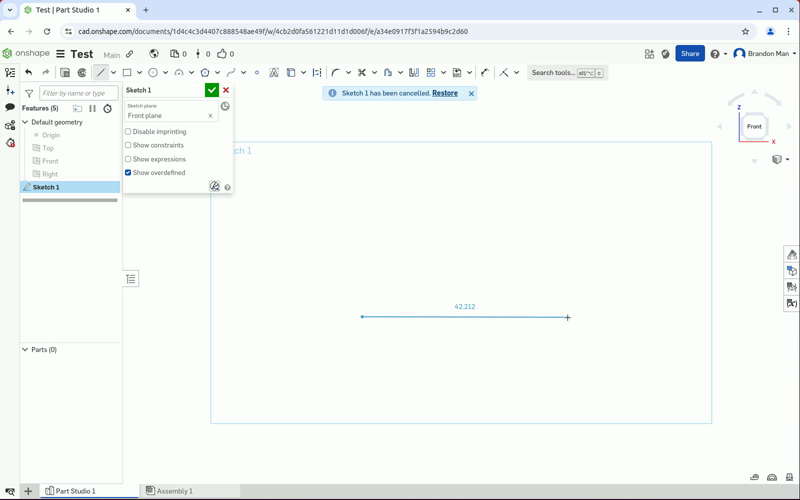
click(567, 317)
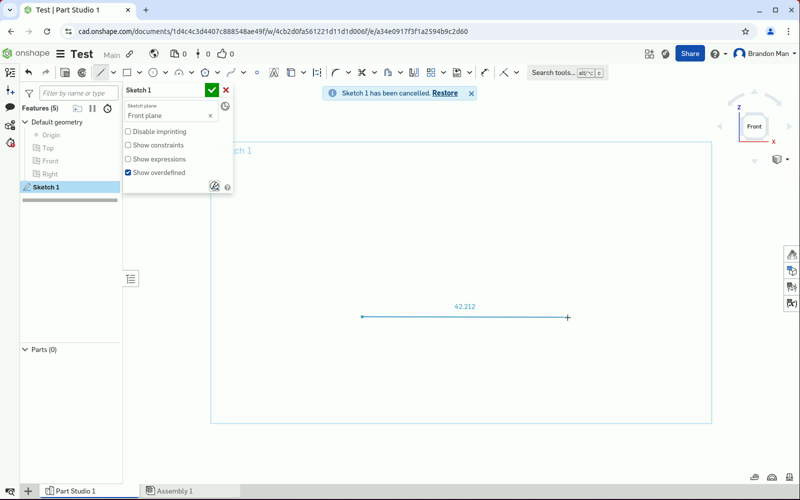
key_up(shift)
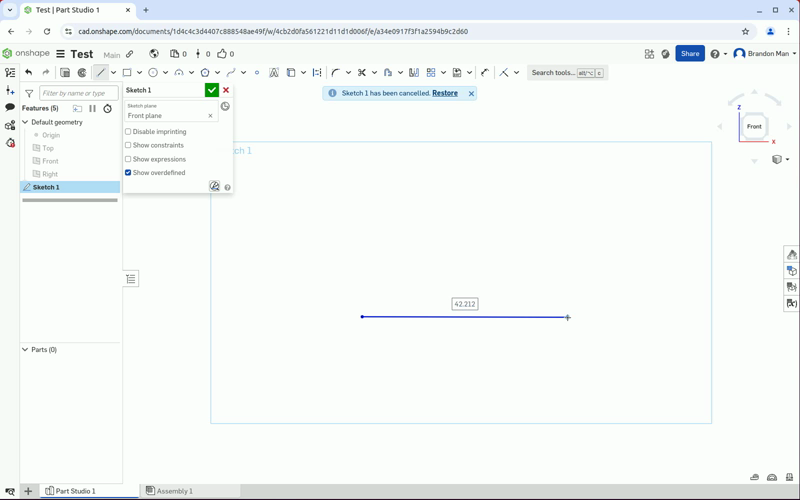
key_down(shift)
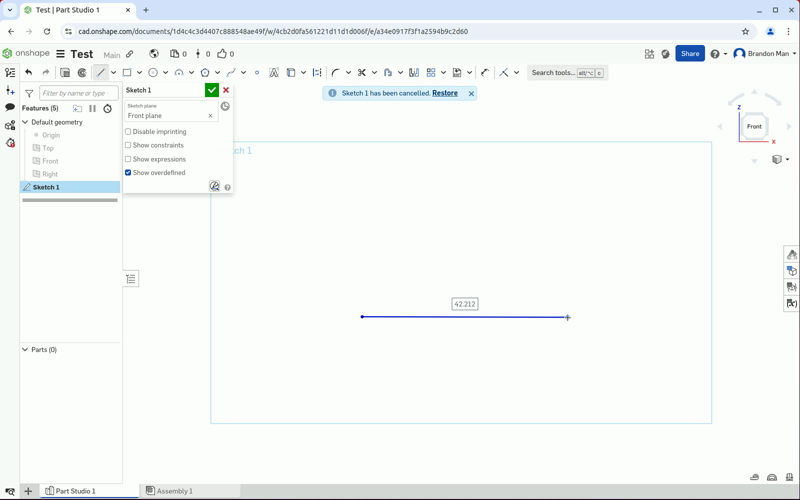
mouse_move(567, 239)
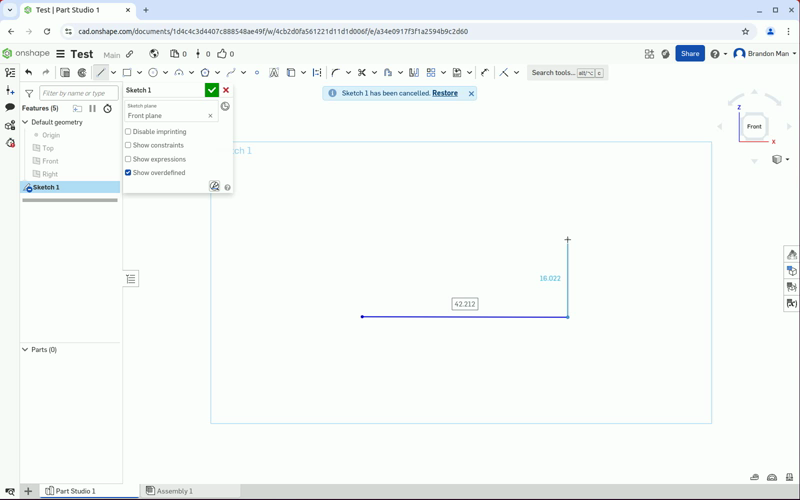
click(567, 239)
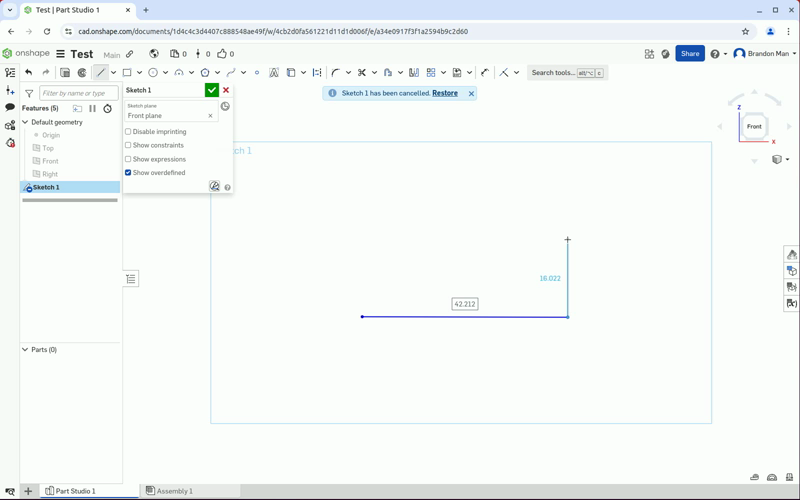
key_up(shift)
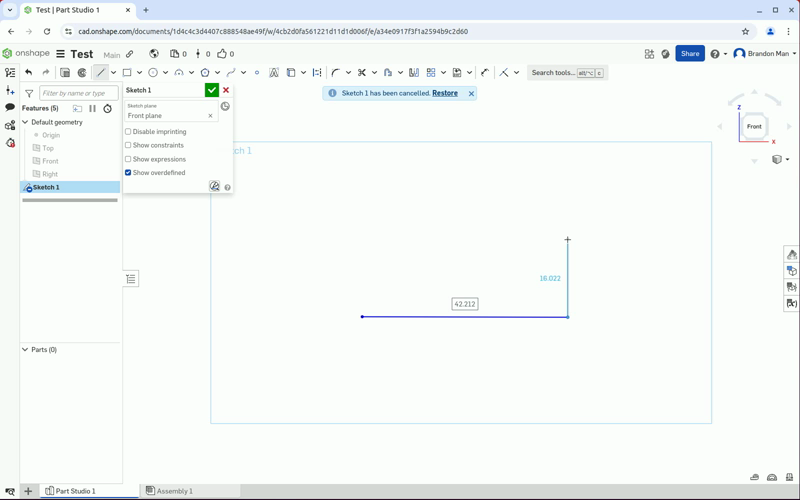
key_down(shift)
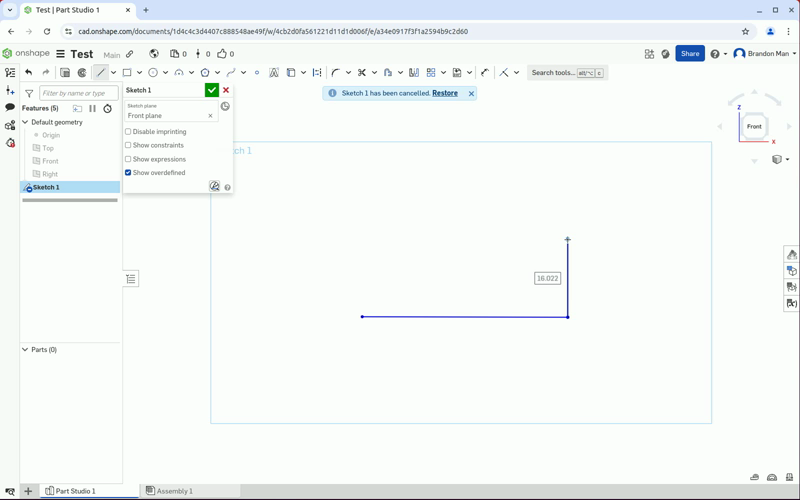
mouse_move(589, 239)
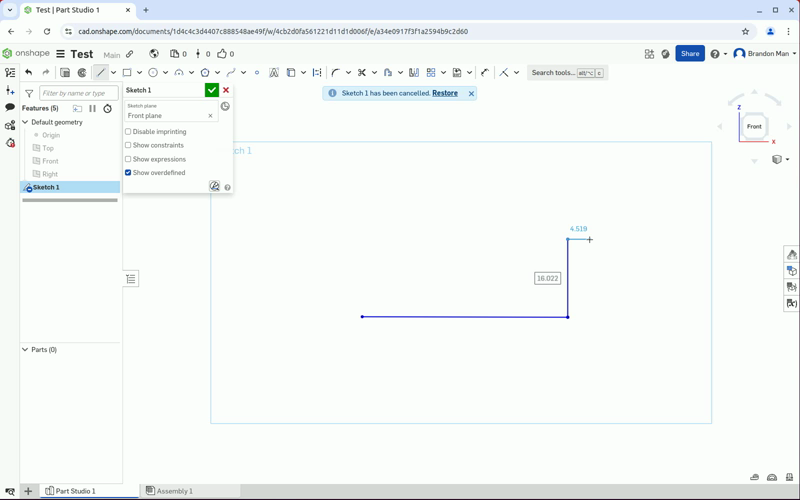
mouse_move(533, 239)
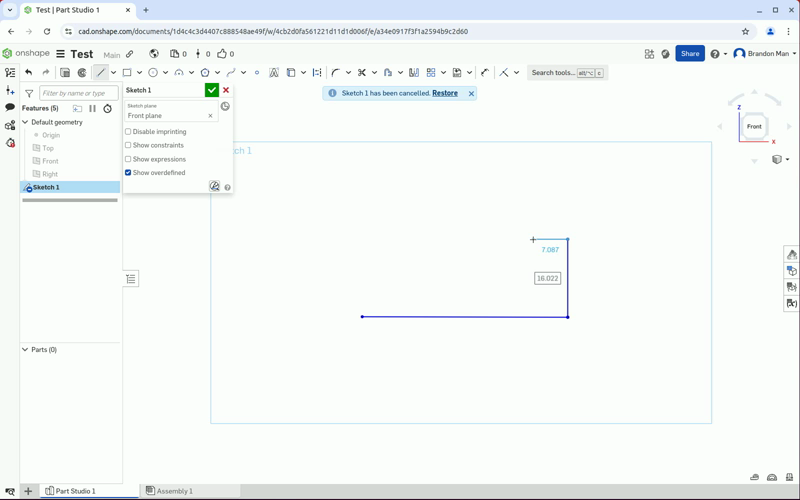
click(533, 239)
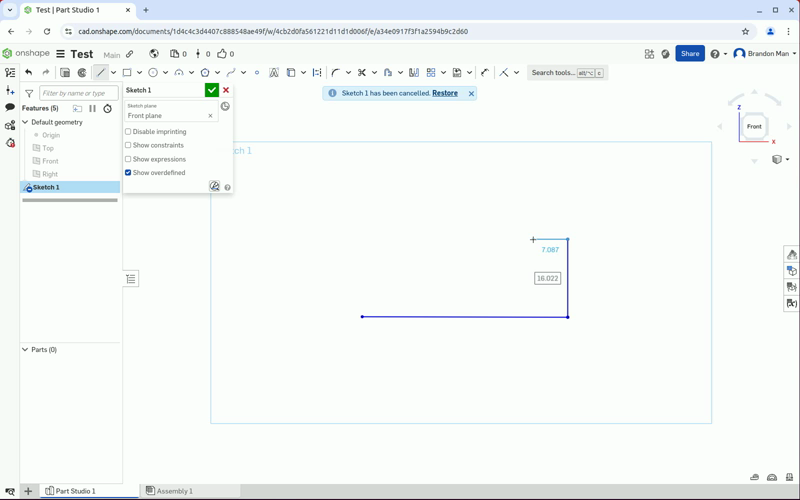
key_up(shift)
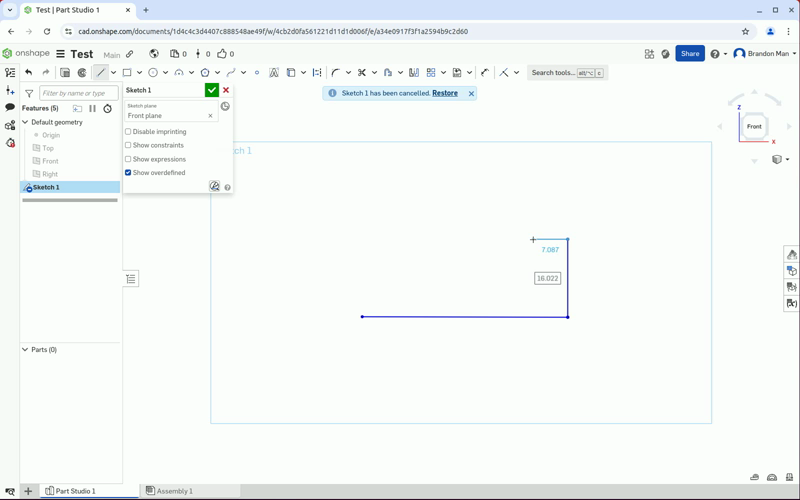
key_down(shift)
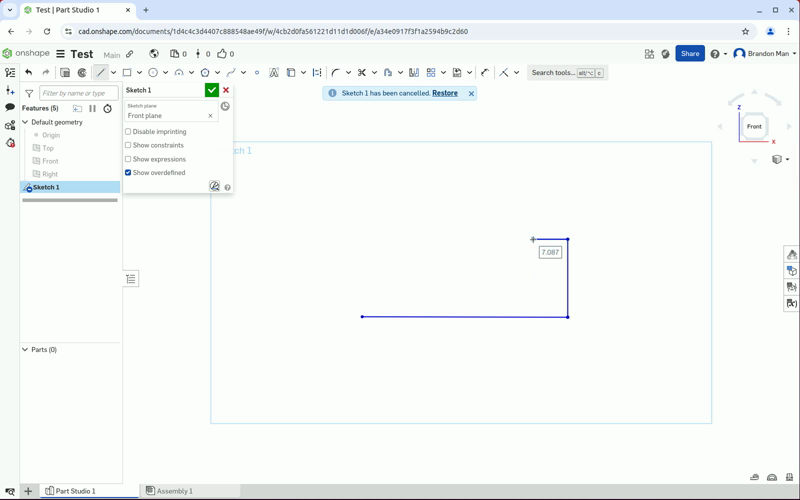
mouse_move(563, 239)
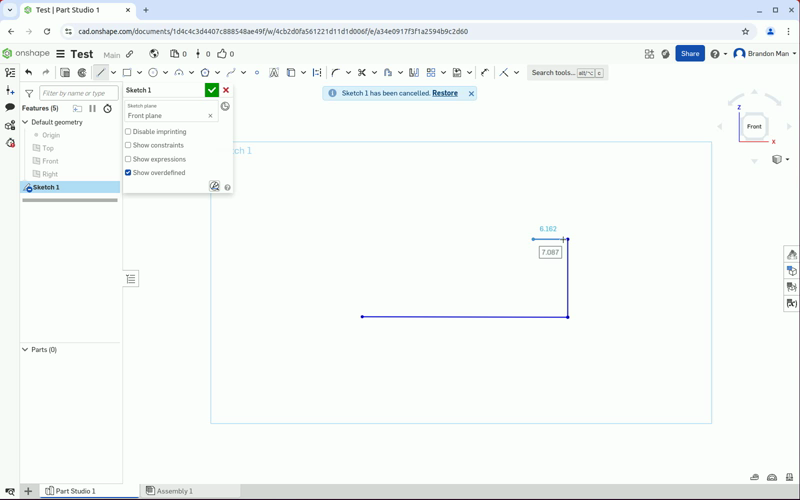
mouse_move(533, 249)
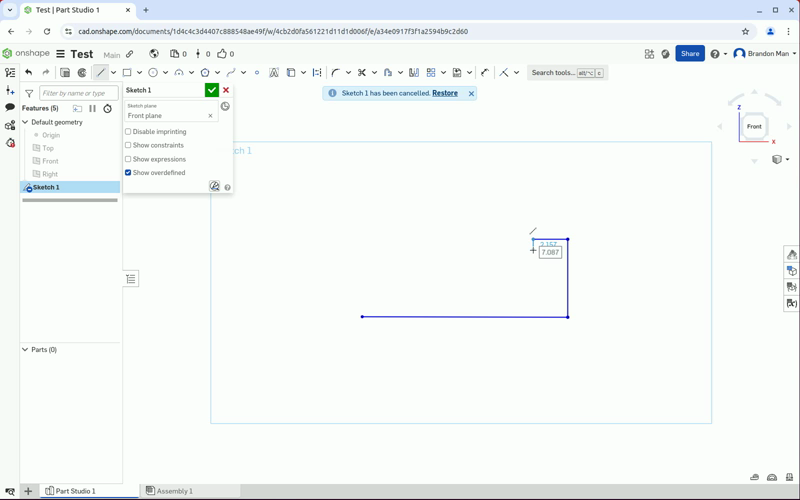
click(533, 249)
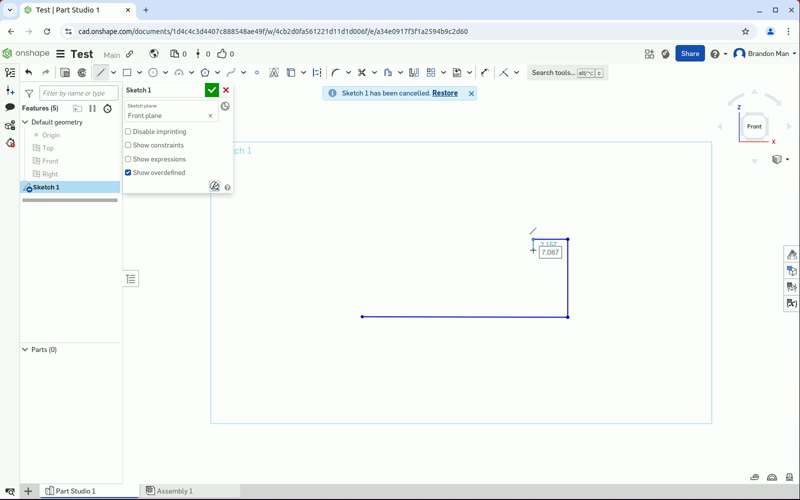
key_up(shift)
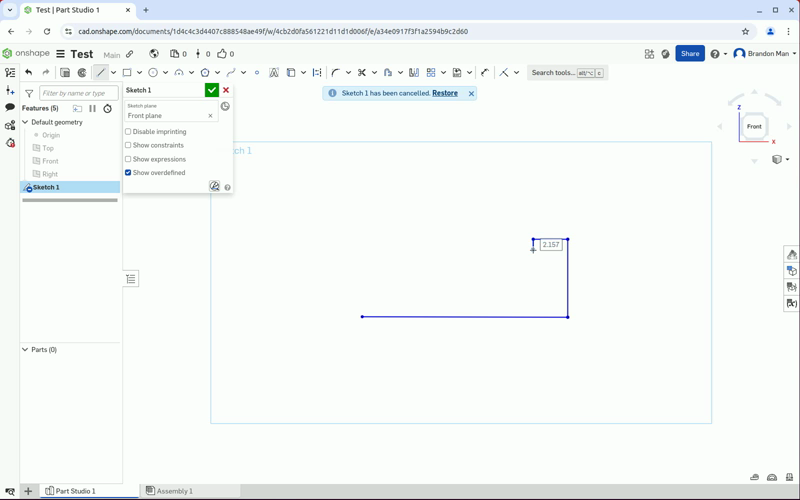
key_down(shift)
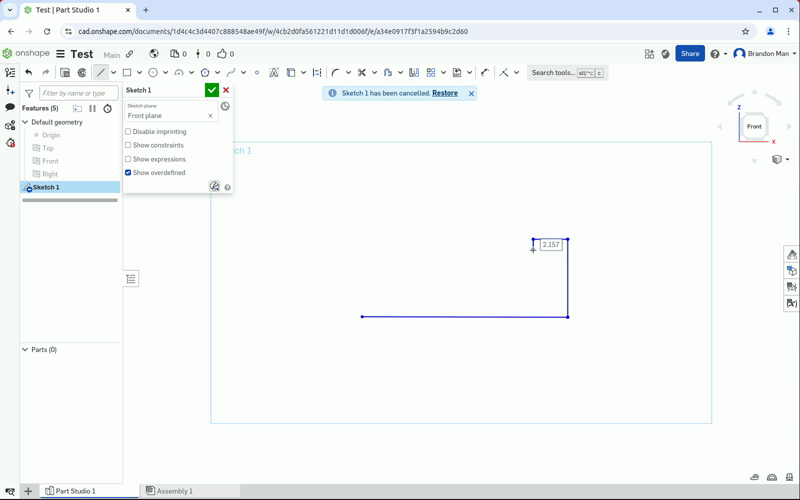
mouse_move(563, 249)
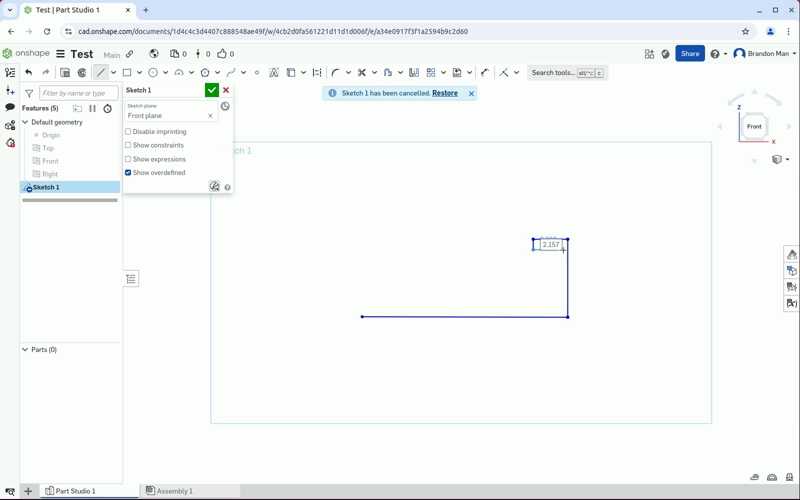
mouse_move(546, 249)
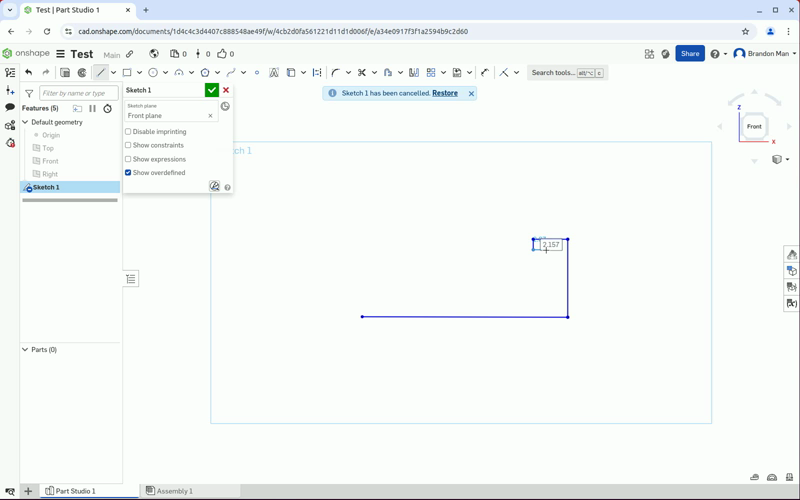
click(546, 249)
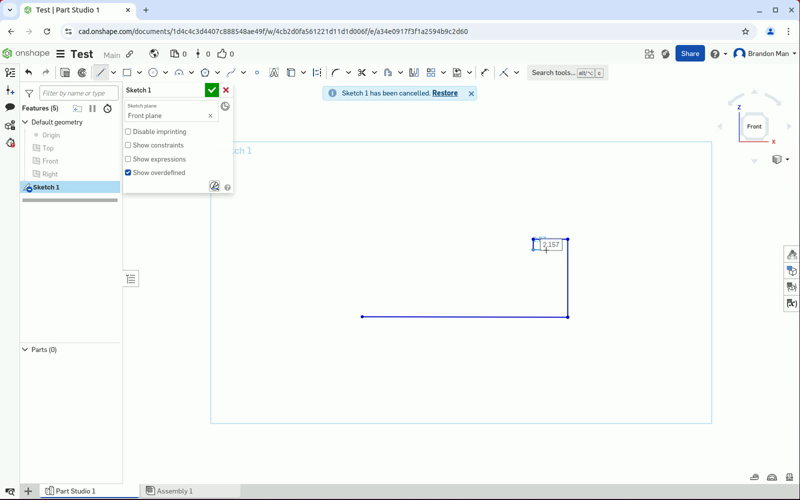
key_up(shift)
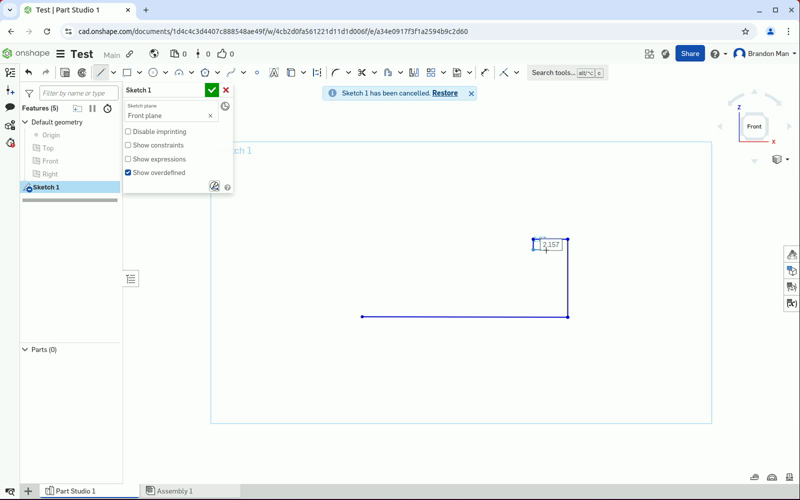
key_down(shift)
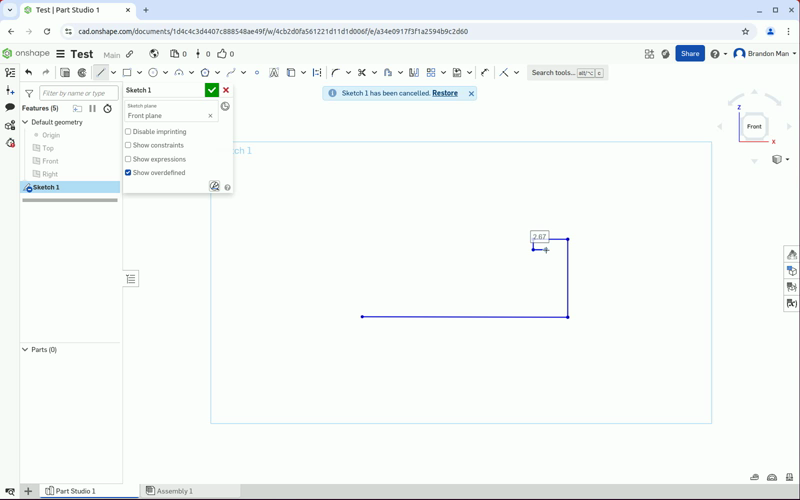
mouse_move(576, 249)
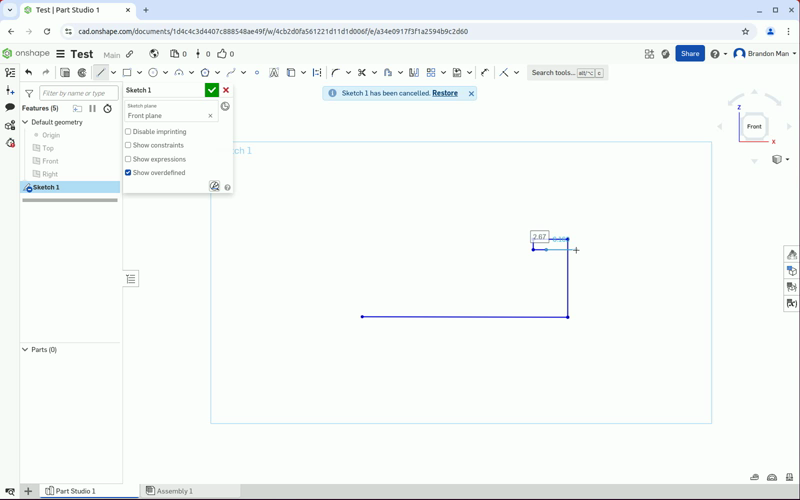
mouse_move(546, 269)
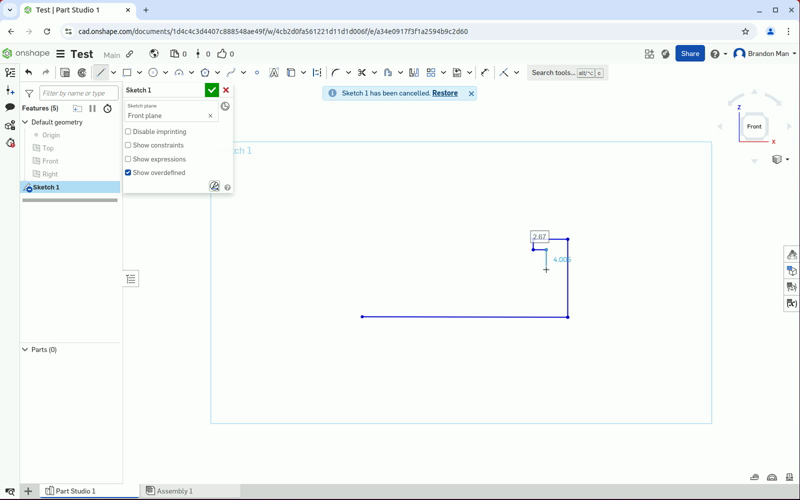
click(546, 269)
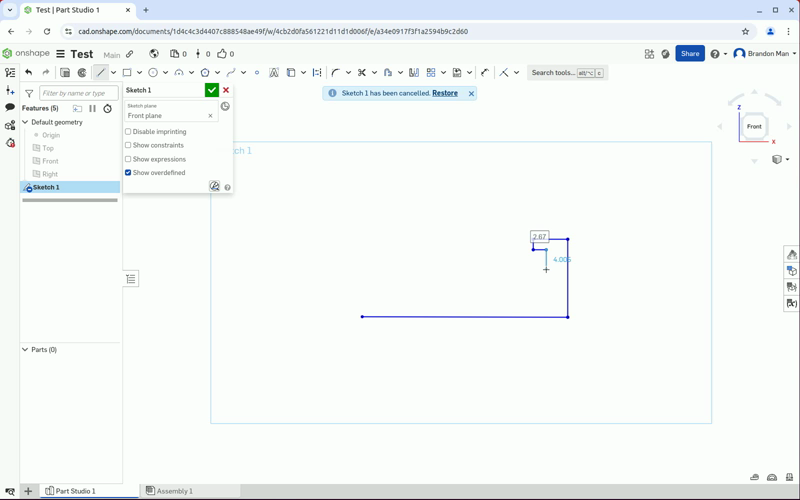
key_up(shift)
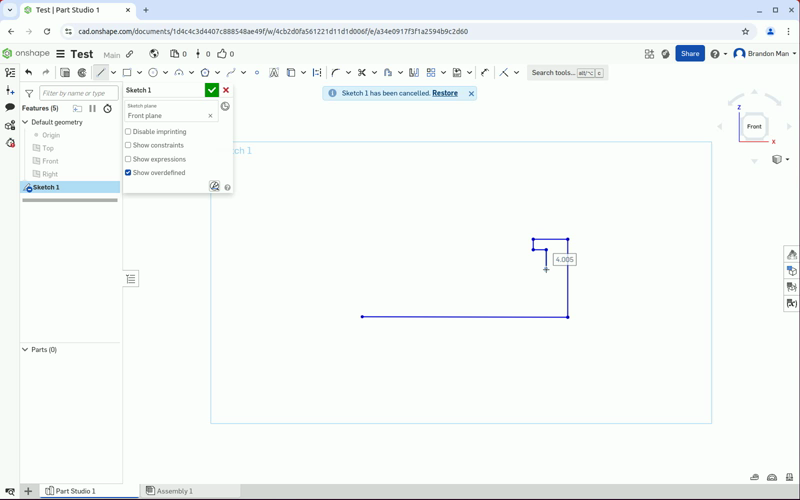
key_down(shift)
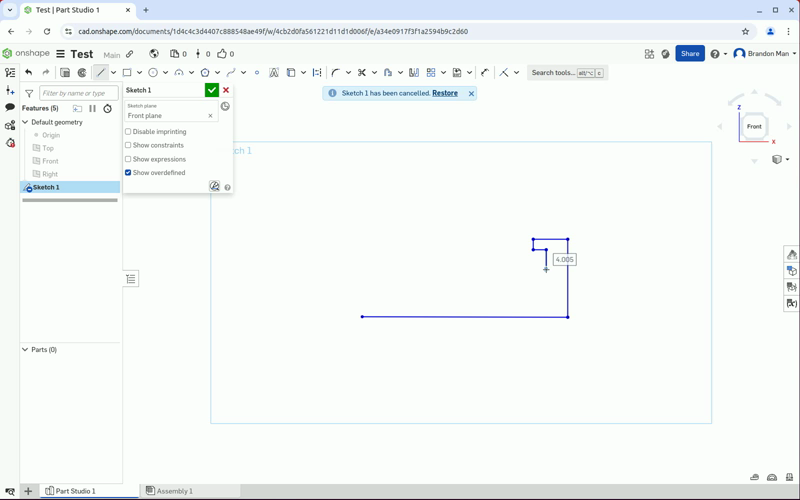
mouse_move(576, 269)
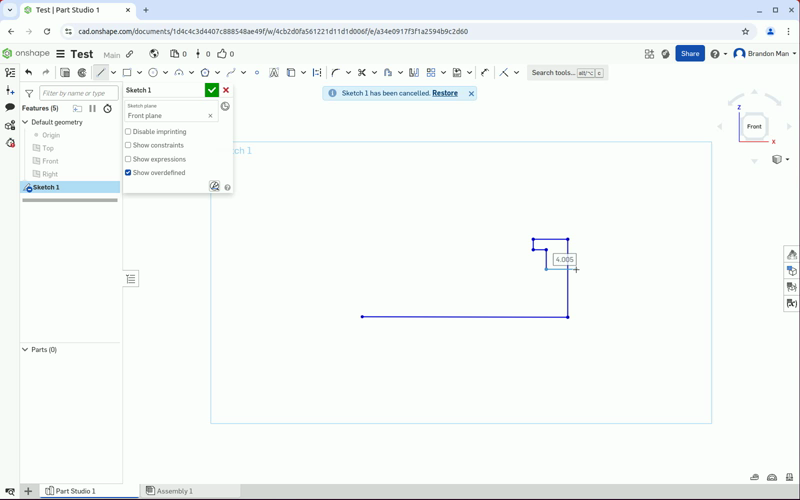
mouse_move(489, 269)
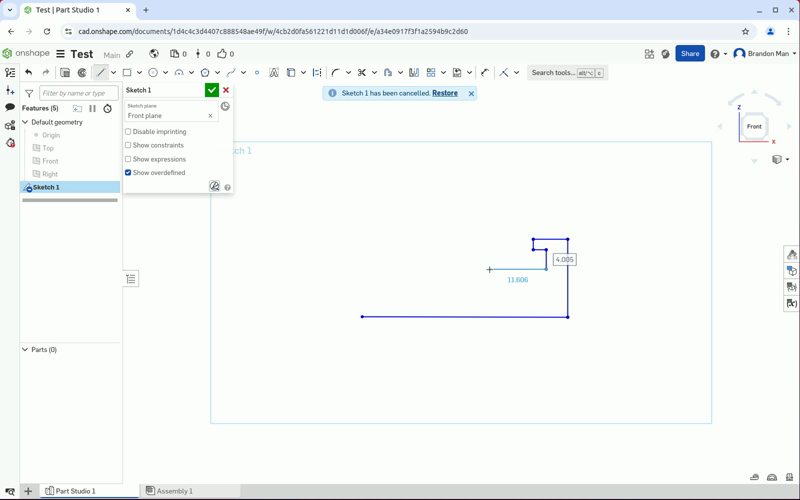
click(489, 269)
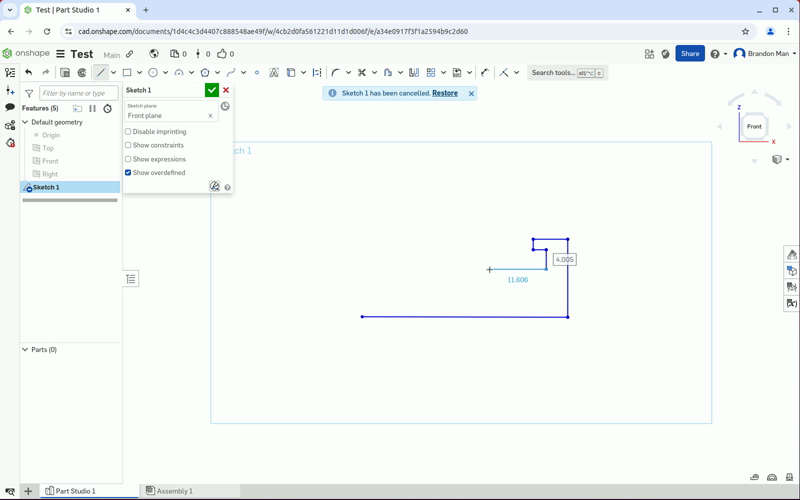
key_up(shift)
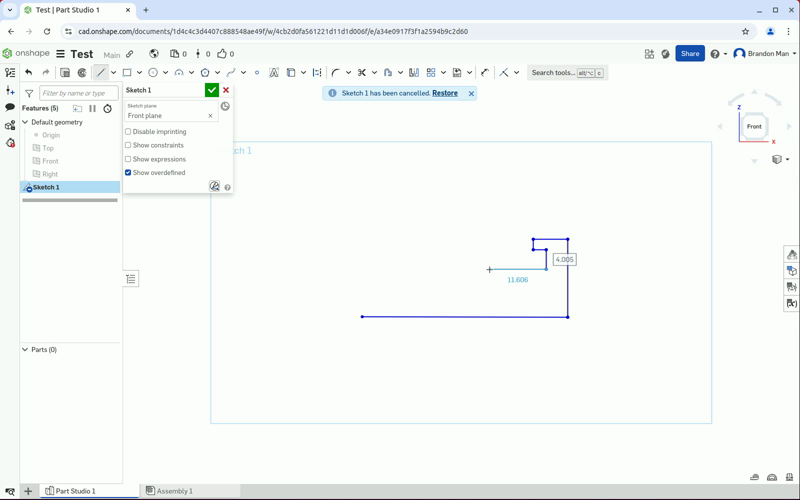
key_down(shift)
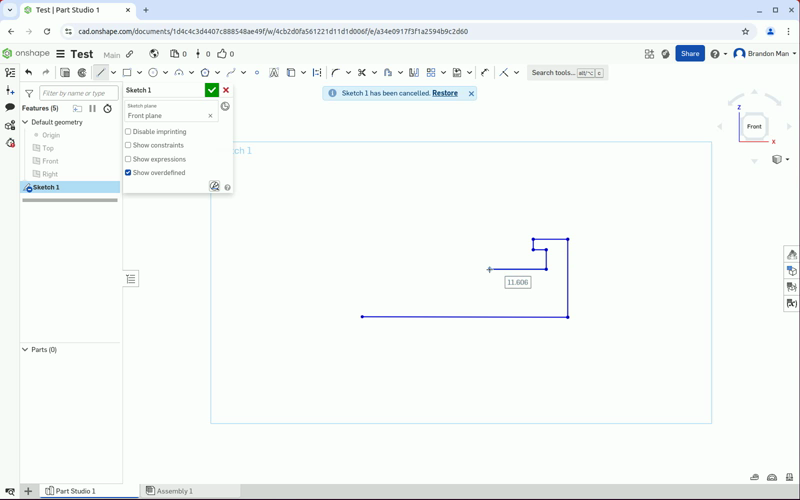
mouse_move(519, 269)
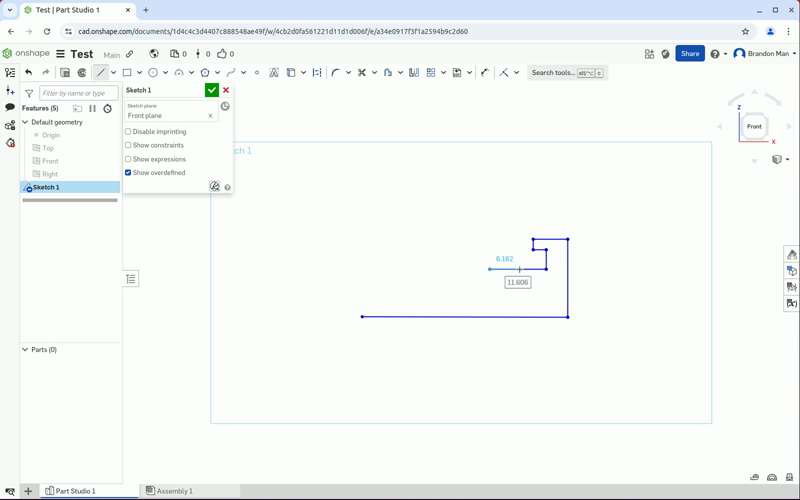
mouse_move(489, 249)
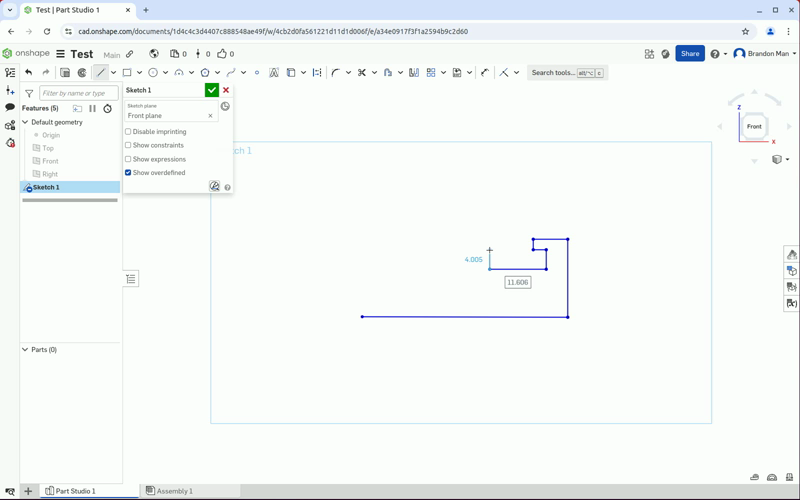
click(489, 249)
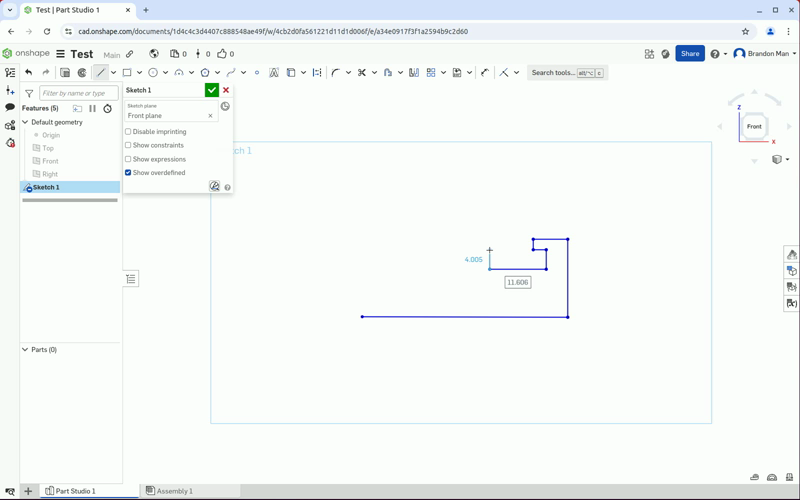
key_up(shift)
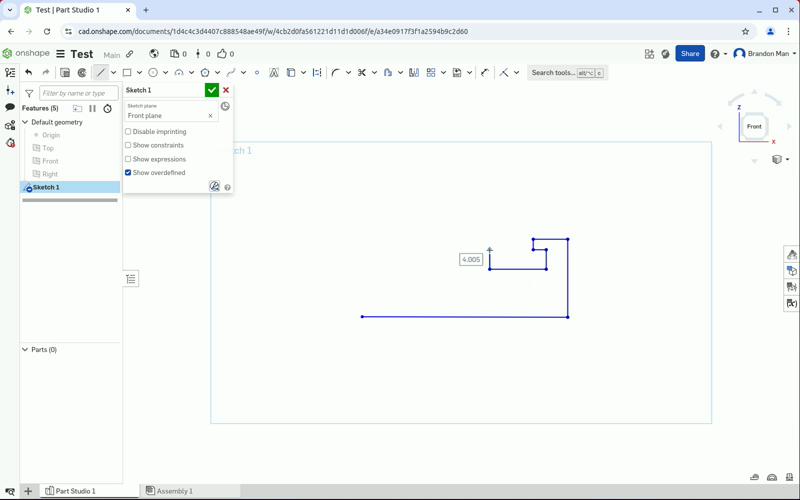
key_down(shift)
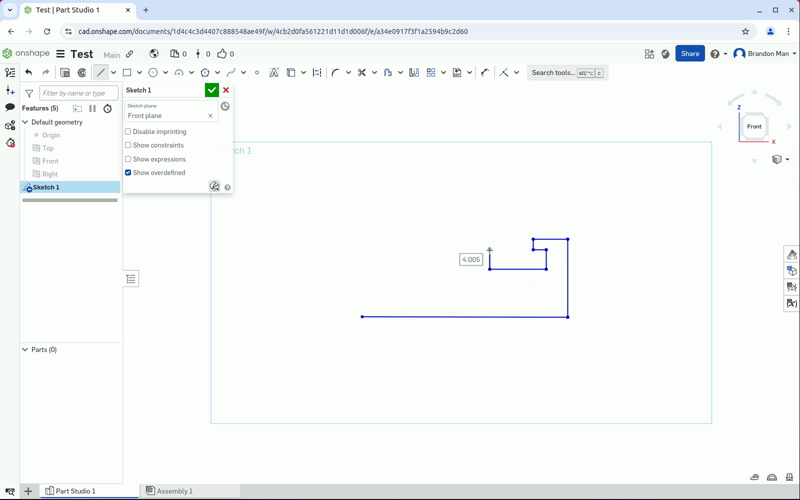
mouse_move(519, 249)
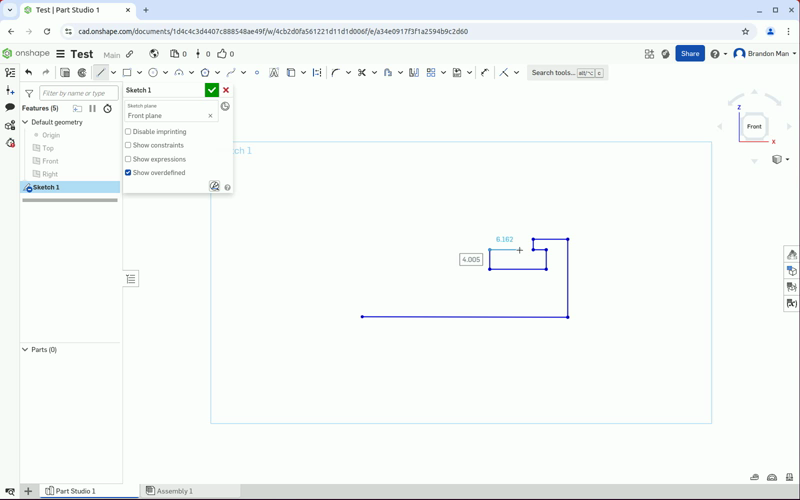
mouse_move(500, 249)
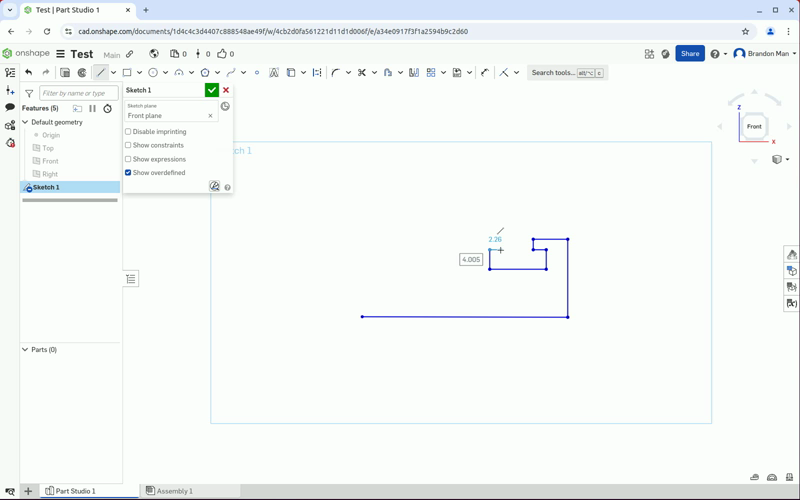
click(500, 249)
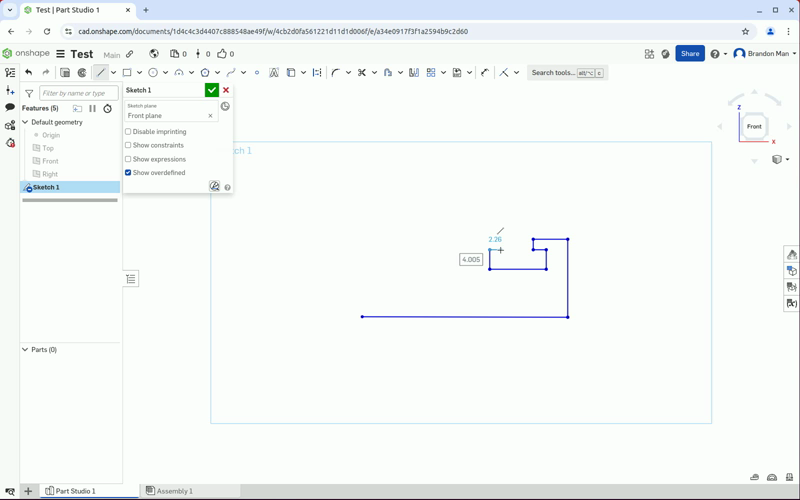
key_up(shift)
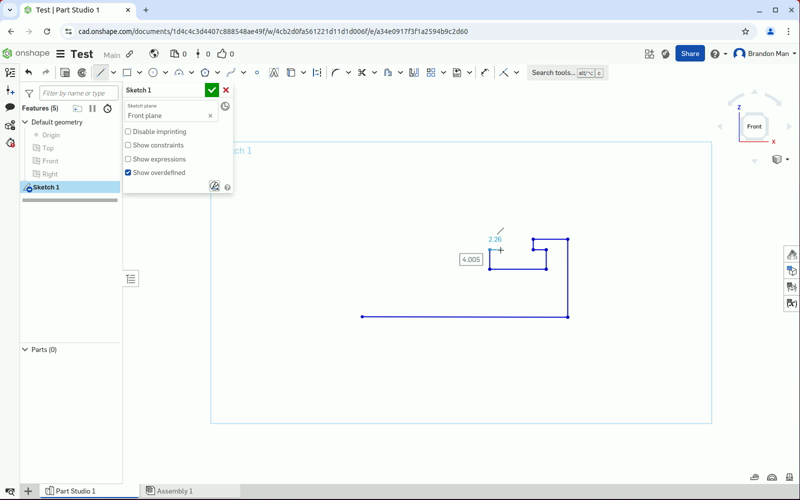
key_down(shift)
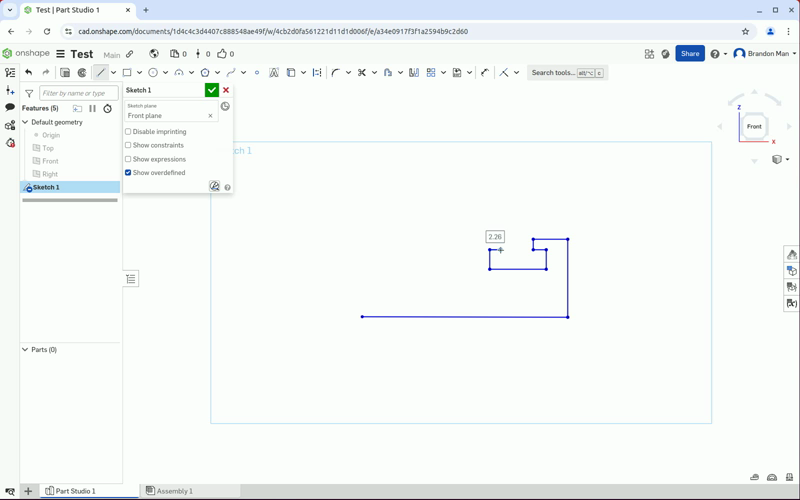
mouse_move(530, 249)
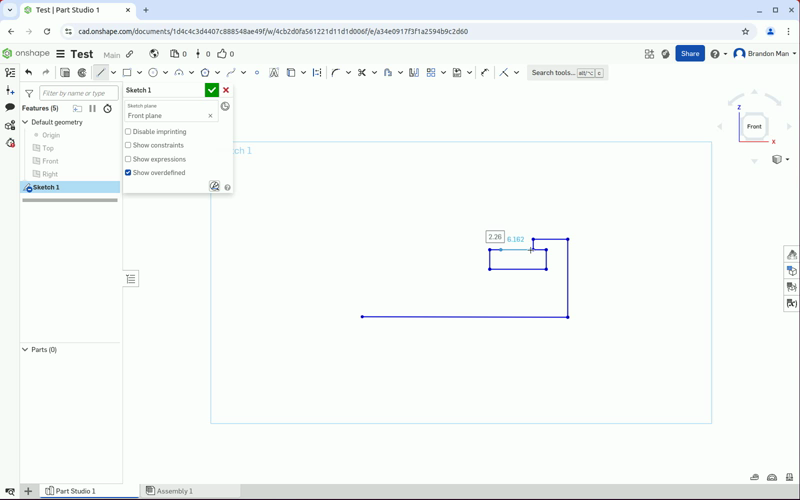
mouse_move(500, 239)
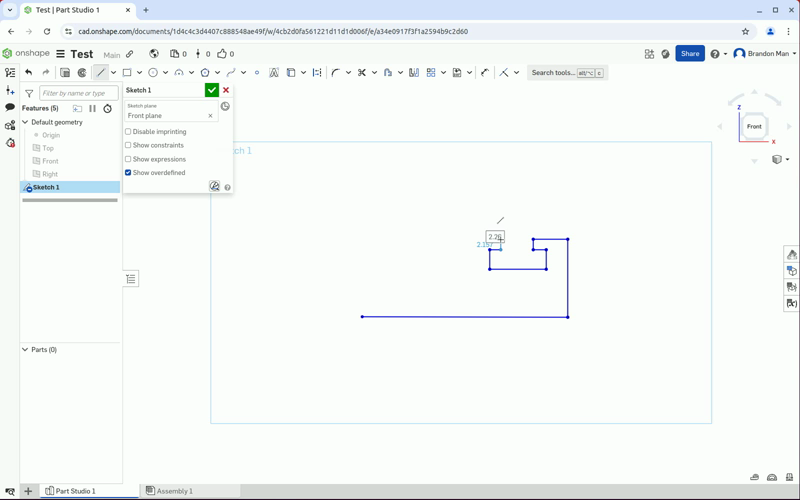
click(500, 239)
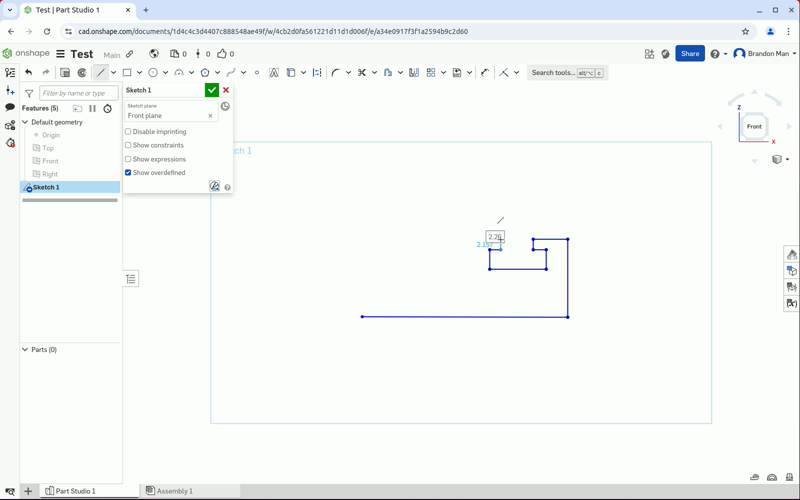
key_up(shift)
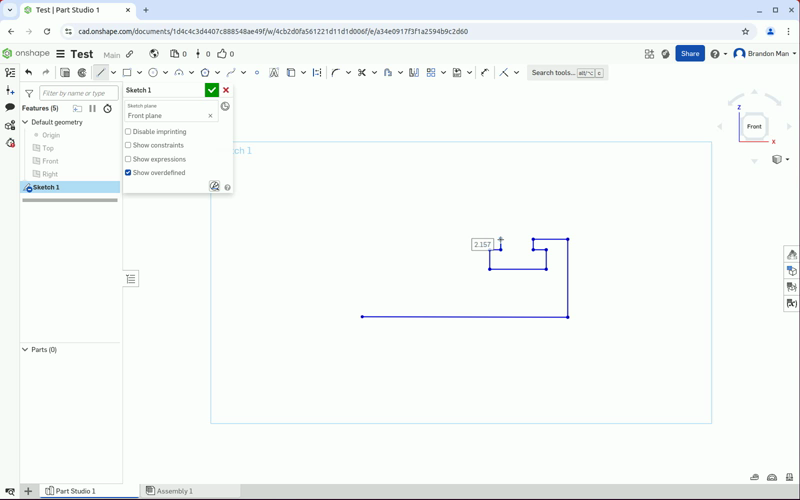
key_down(shift)
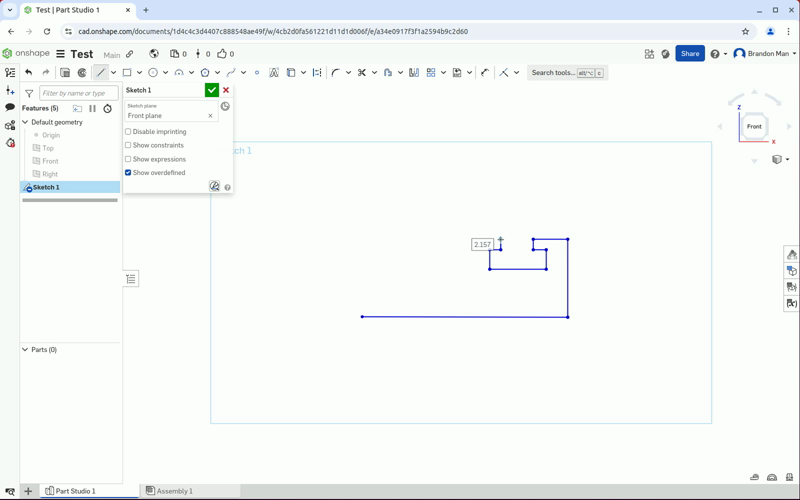
mouse_move(530, 239)
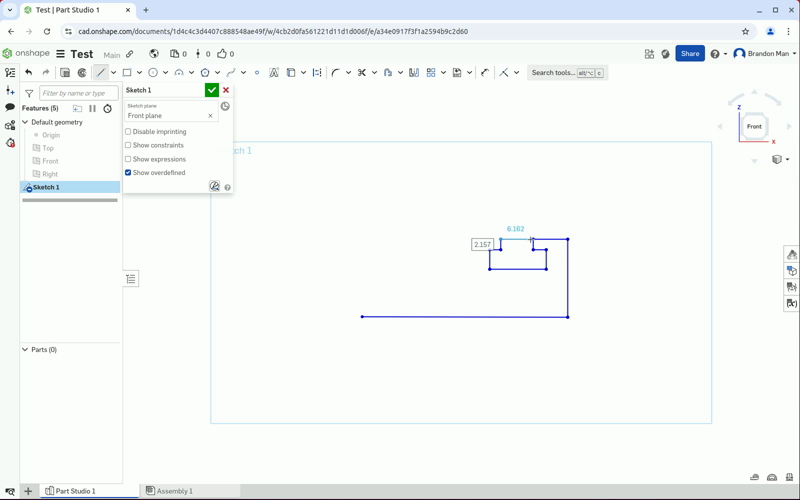
mouse_move(466, 239)
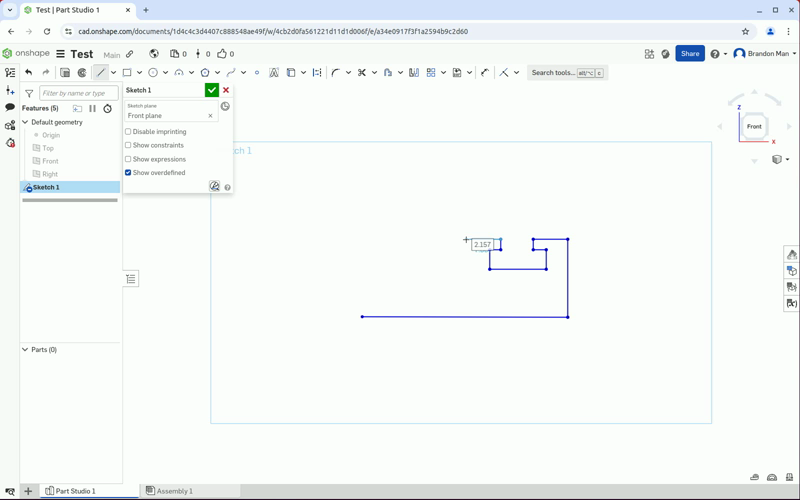
click(466, 239)
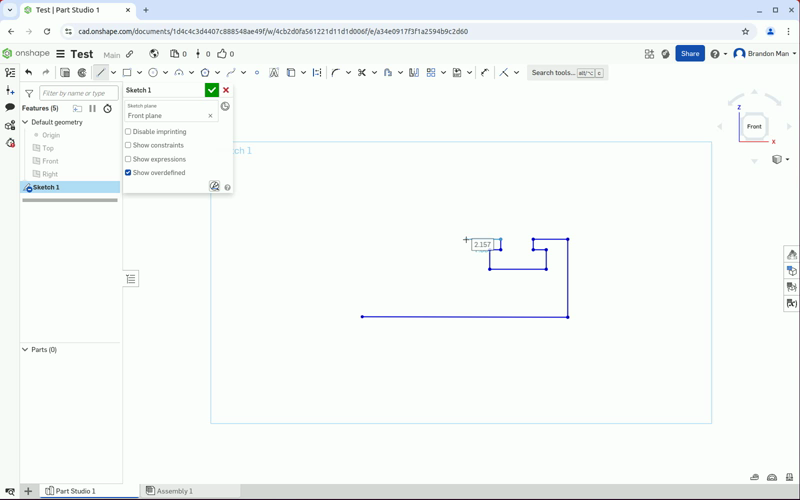
key_up(shift)
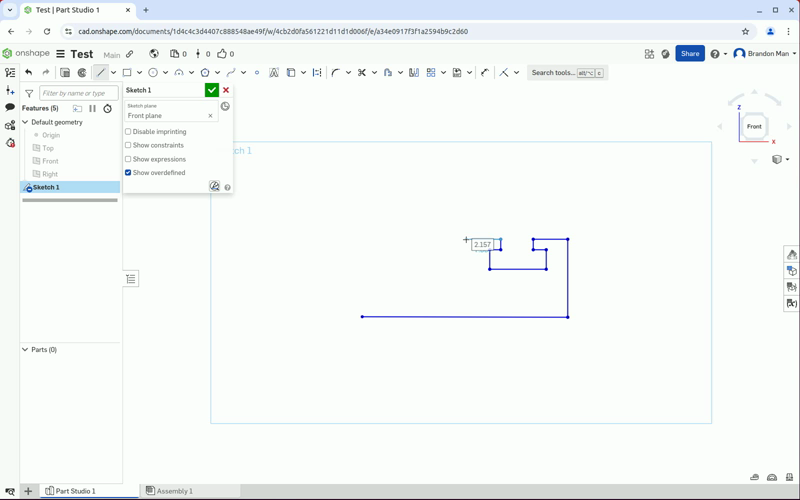
key_down(shift)
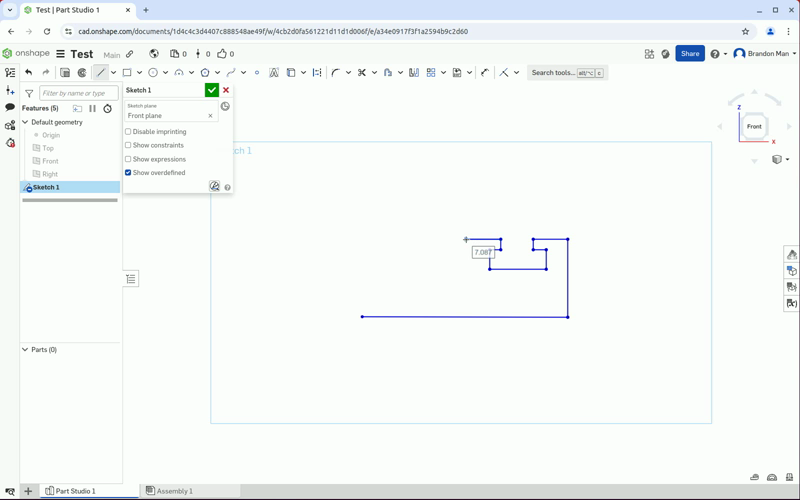
mouse_move(496, 239)
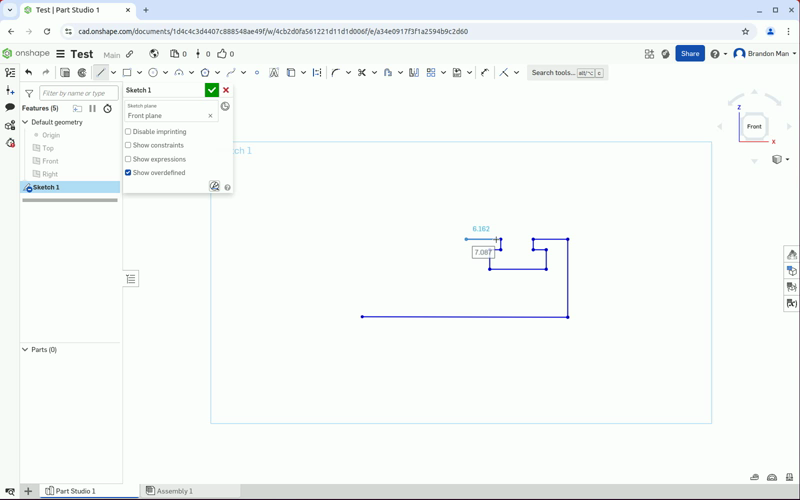
mouse_move(440, 284)
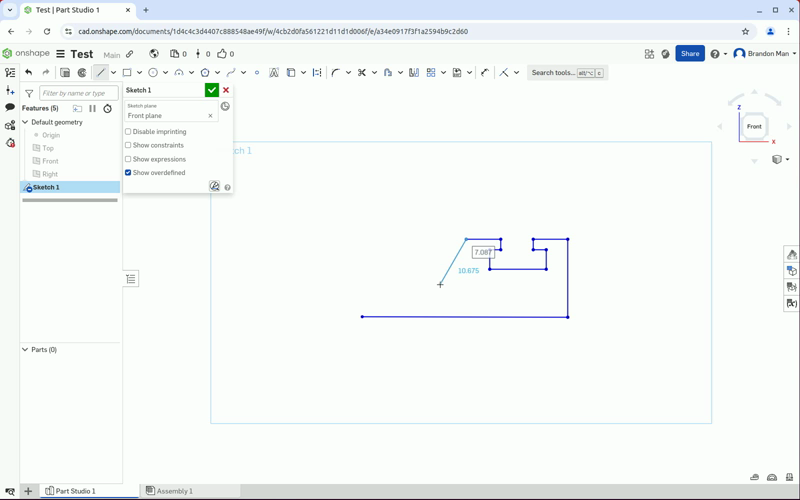
click(440, 284)
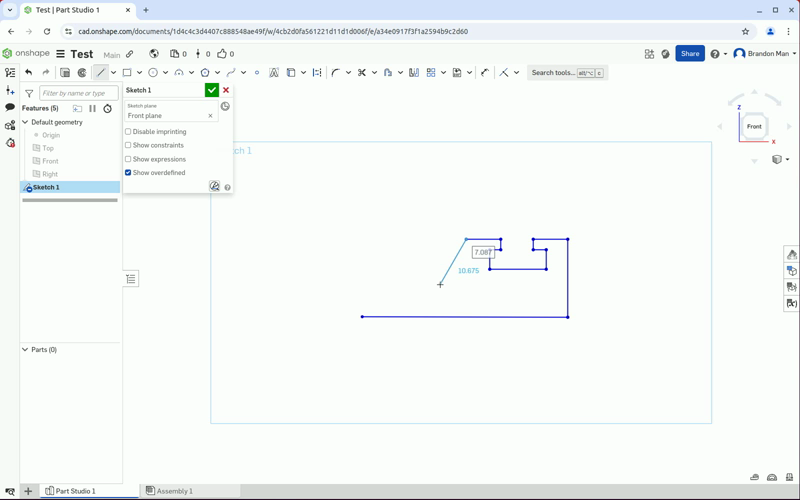
key_up(shift)
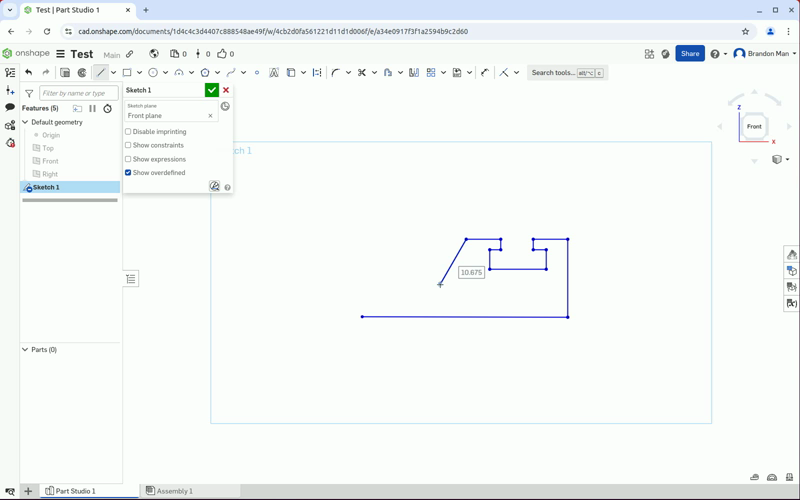
key_down(shift)
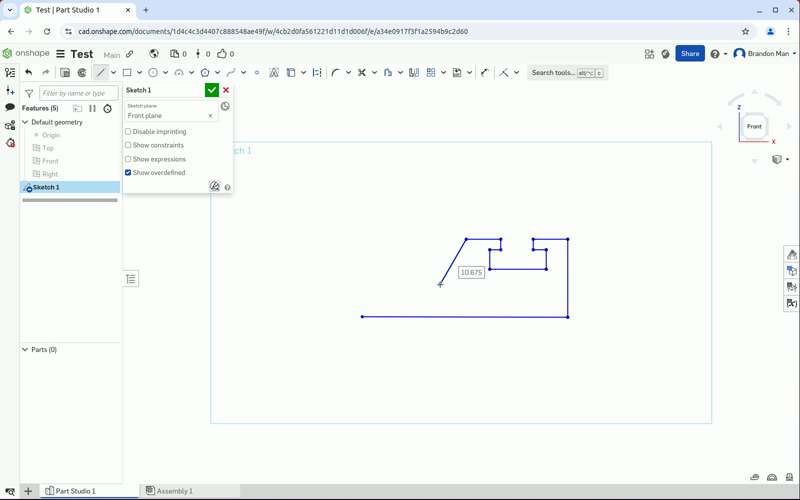
mouse_move(362, 284)
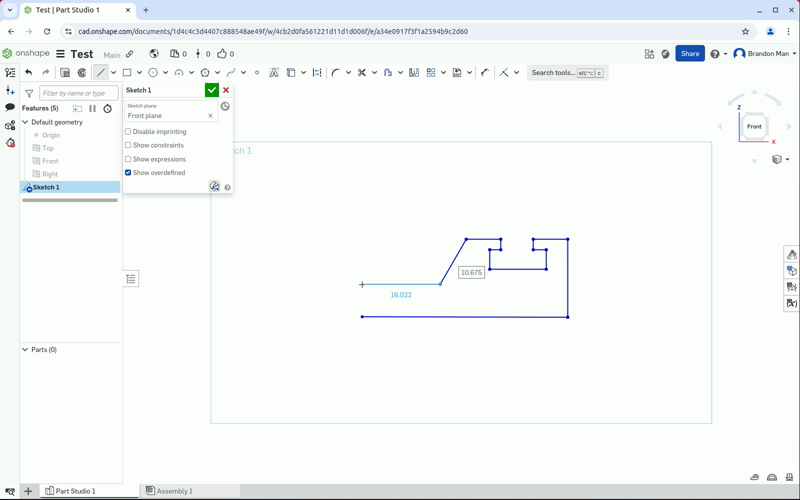
click(362, 284)
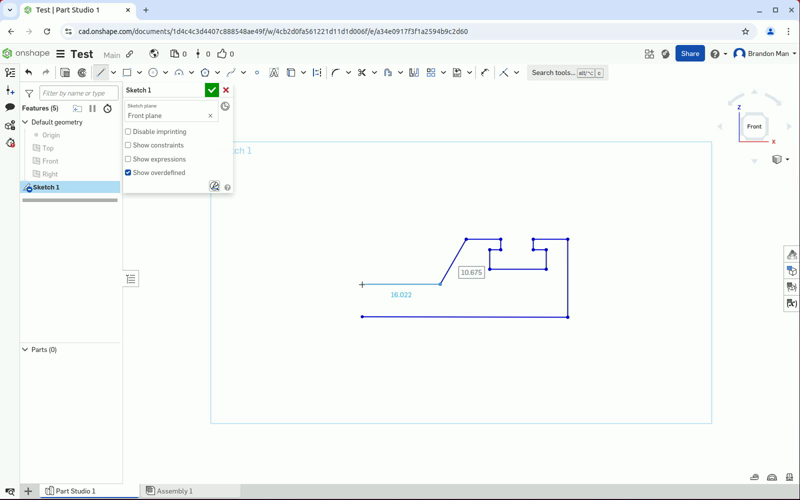
key_up(shift)
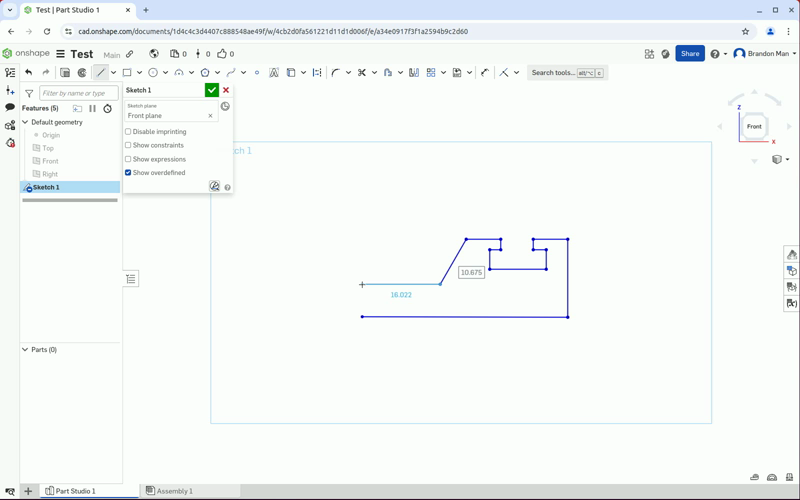
mouse_move(392, 284)
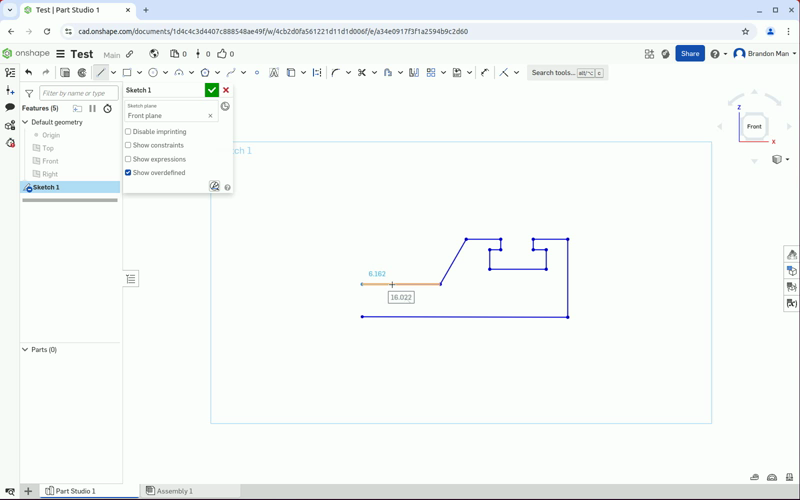
key_down(shift)
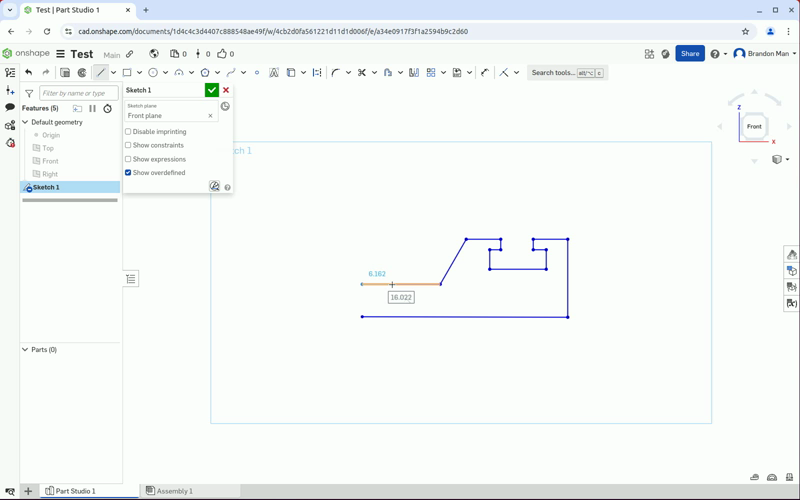
mouse_move(362, 316)
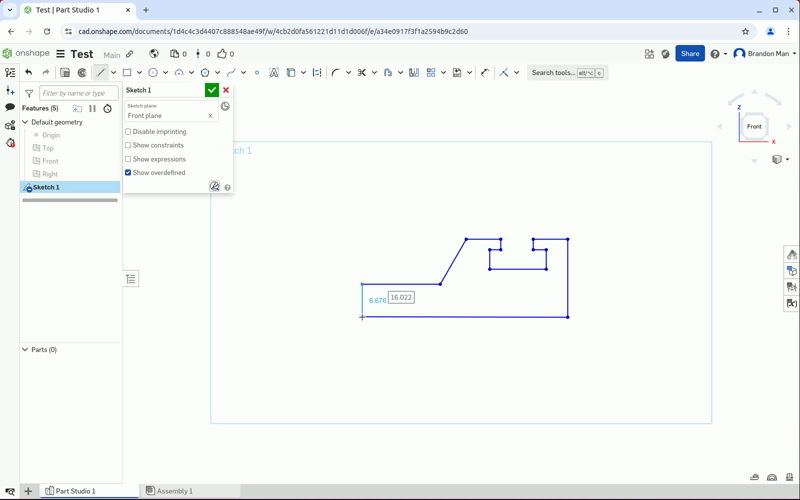
key_up(shift)
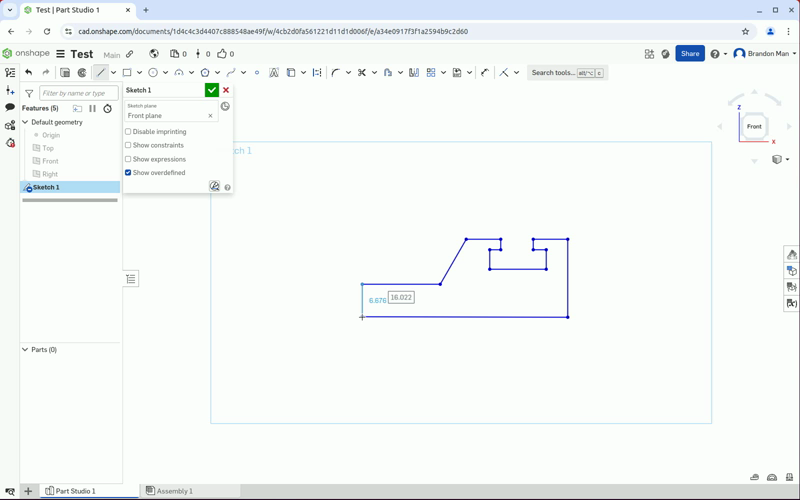
click(362, 316)
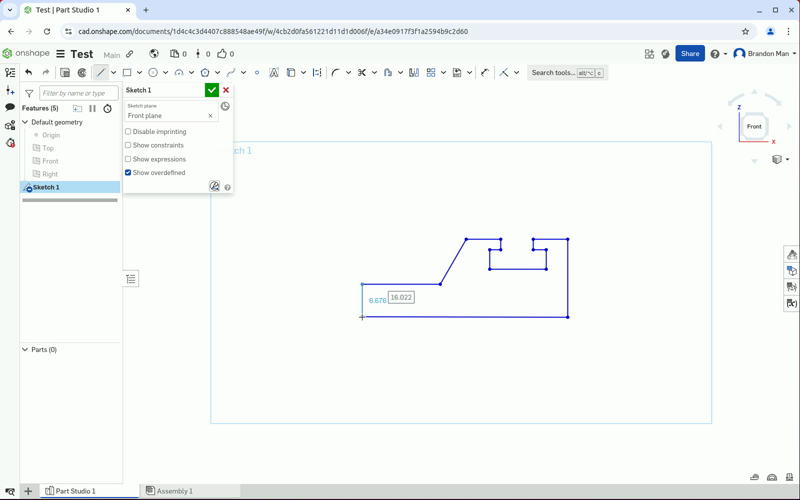
key(esc)
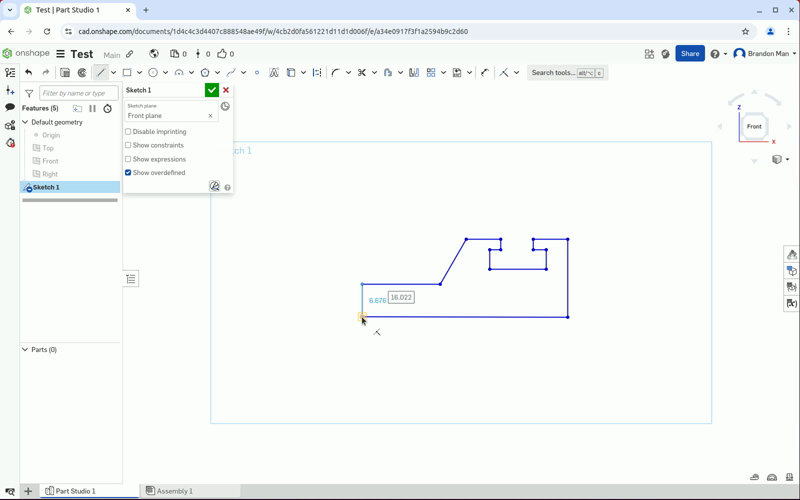
mouse_move(505, 286)
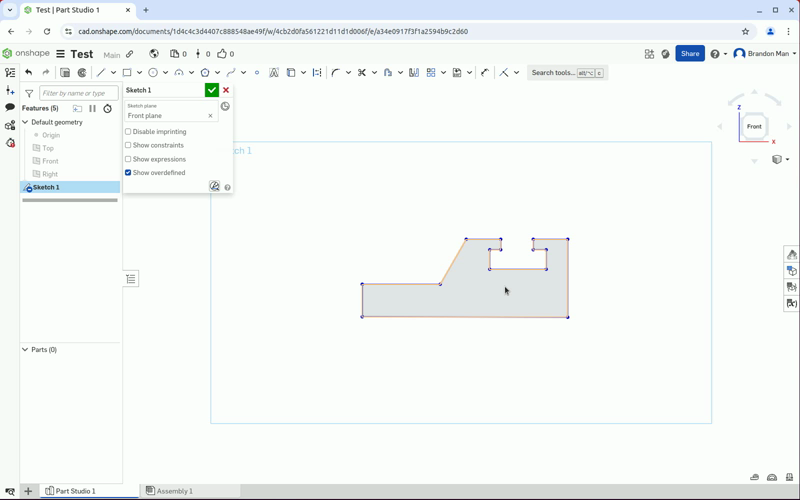
click(505, 286)
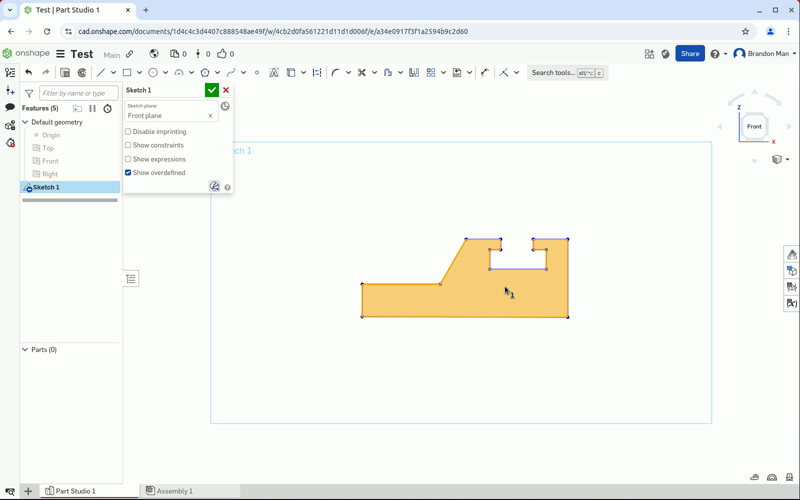
mouse_move(73, 352)
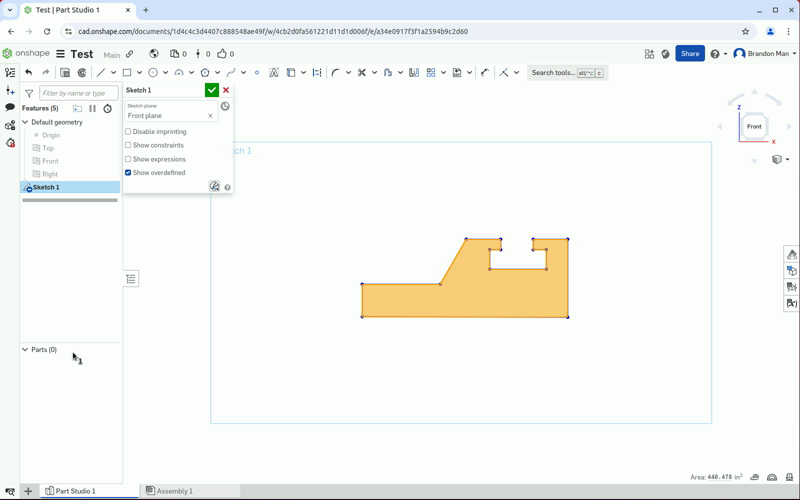
key(shift+y)
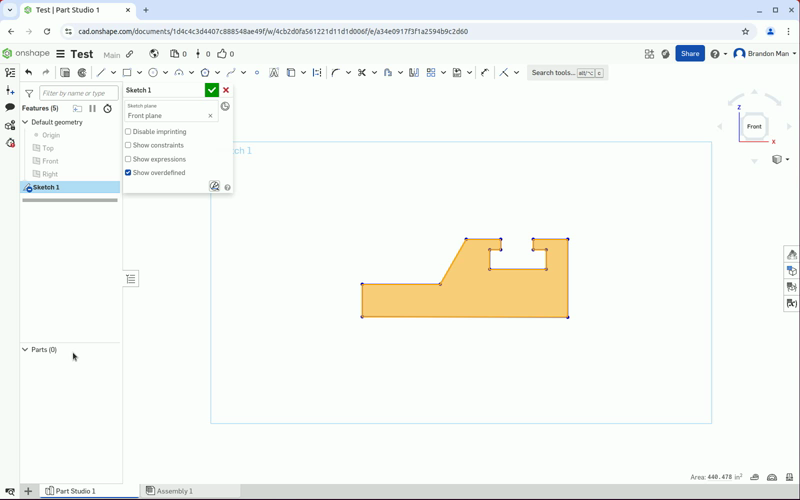
key(shift+e)
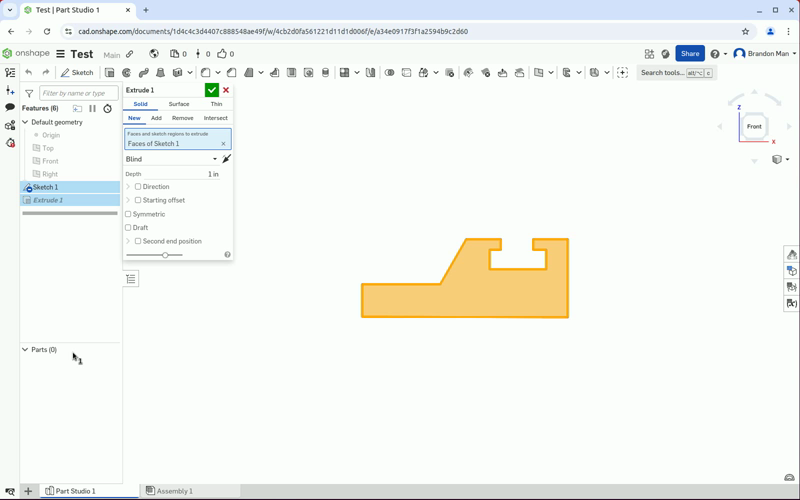
mouse_move(143, 106)
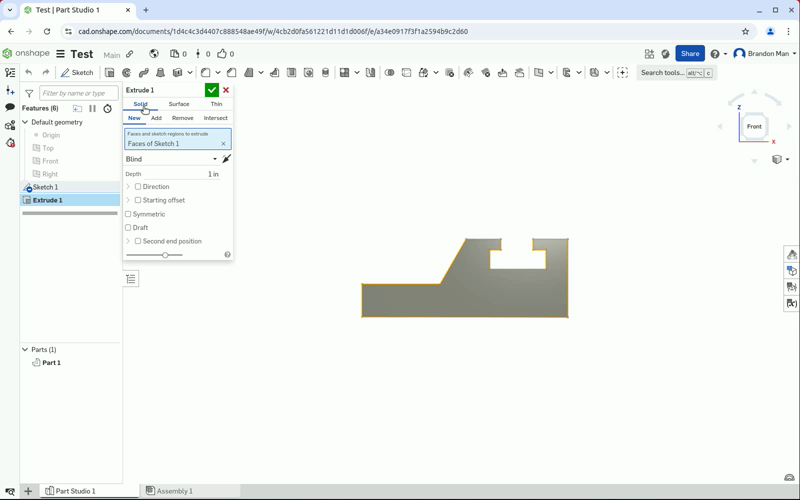
click(143, 106)
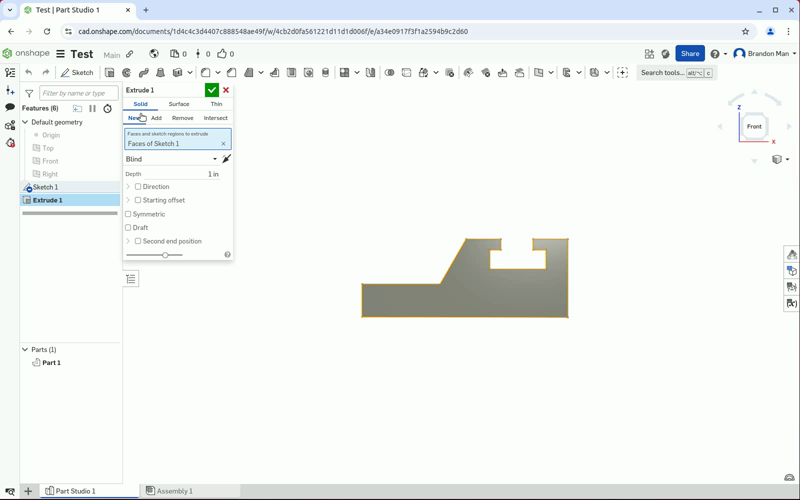
mouse_move(137, 120)
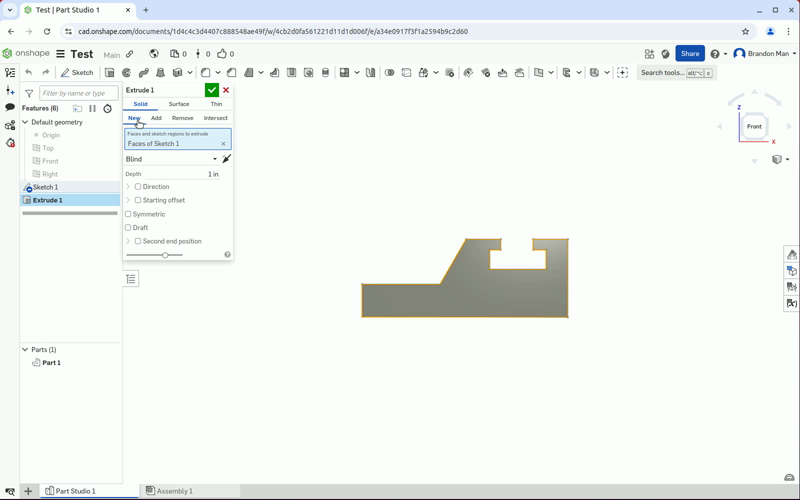
click(137, 120)
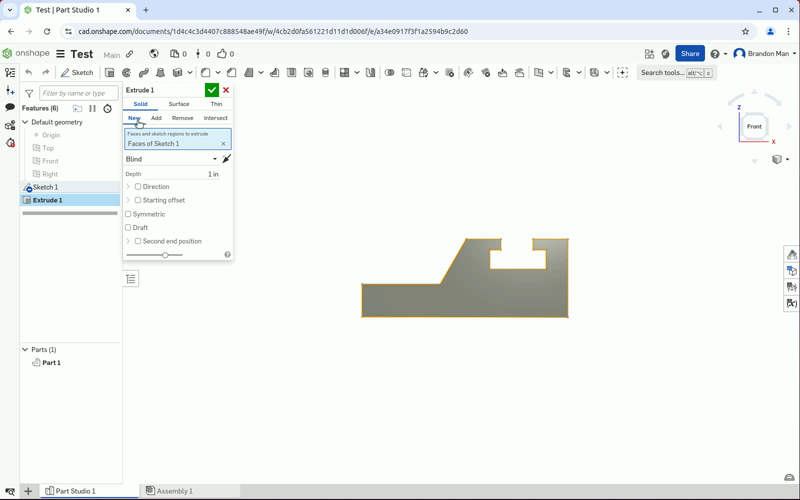
key(tab, 4)
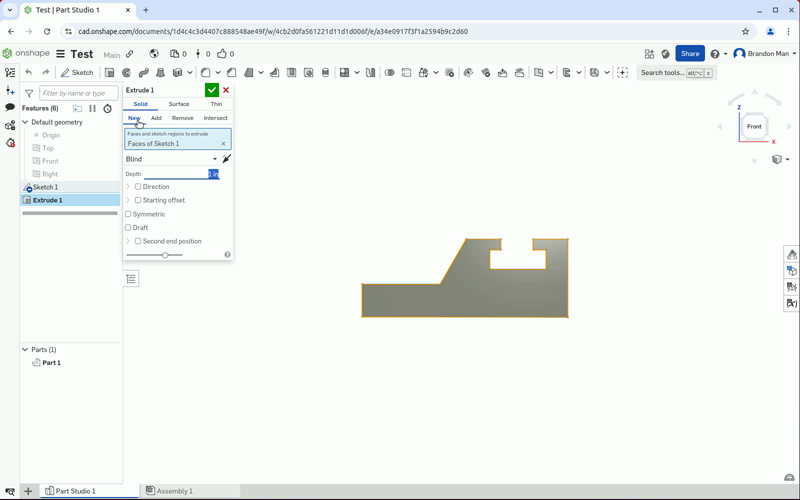
text(23.108)
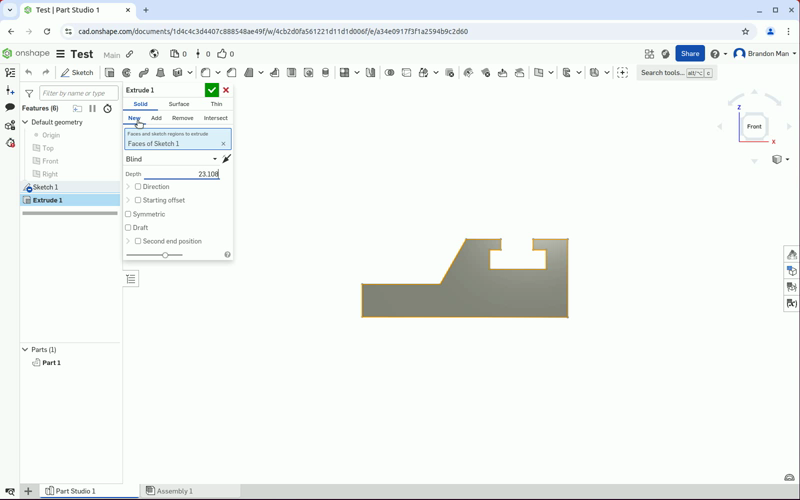
key(enter)
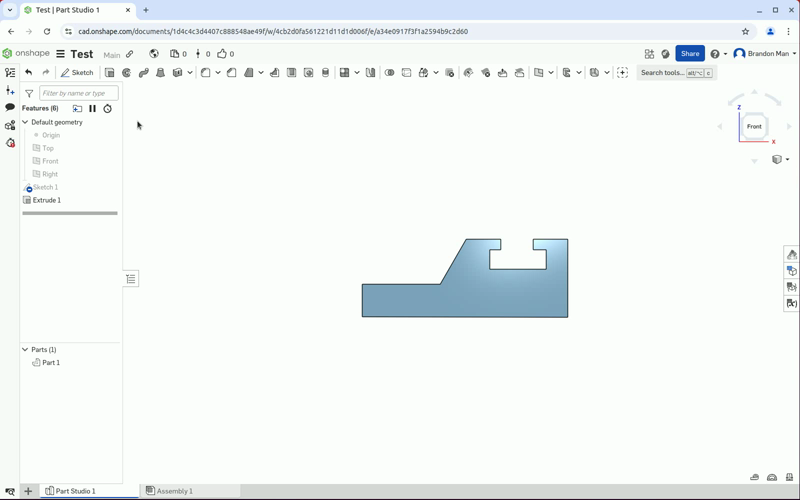
key(shift+h)
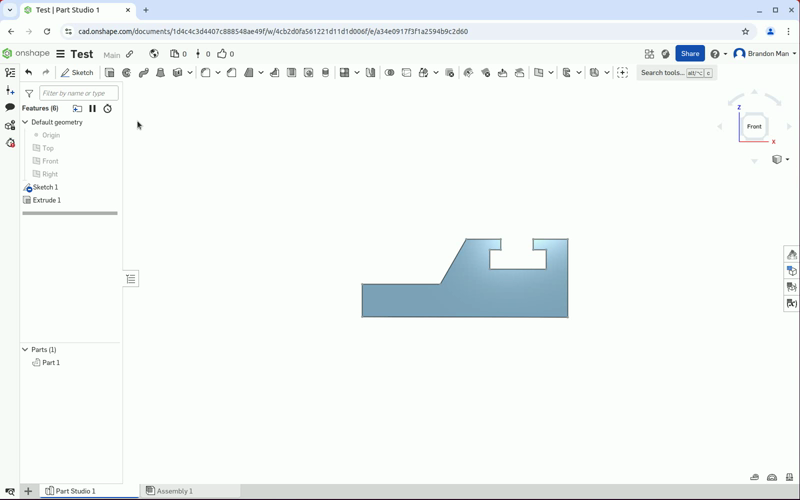
key(shift+h)
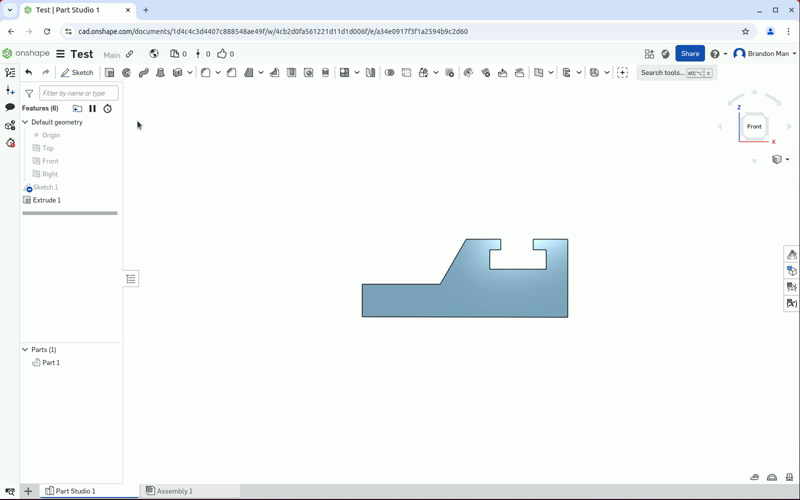
mouse_move(73, 189)
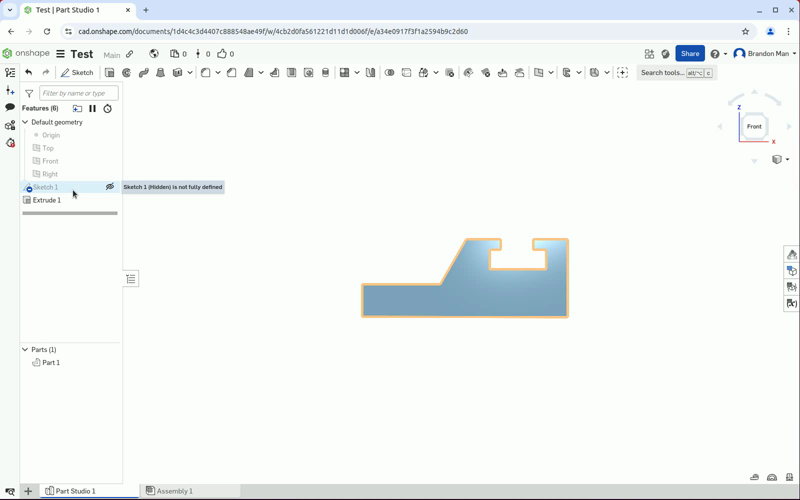
click(73, 189)
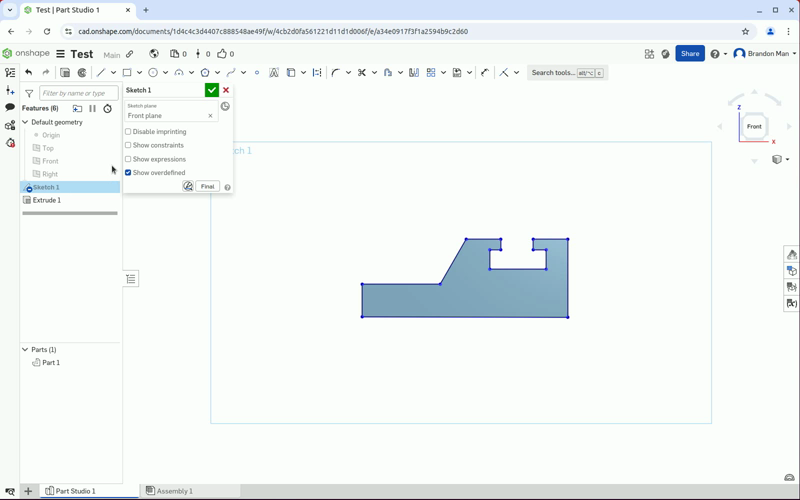
mouse_move(229, 92)
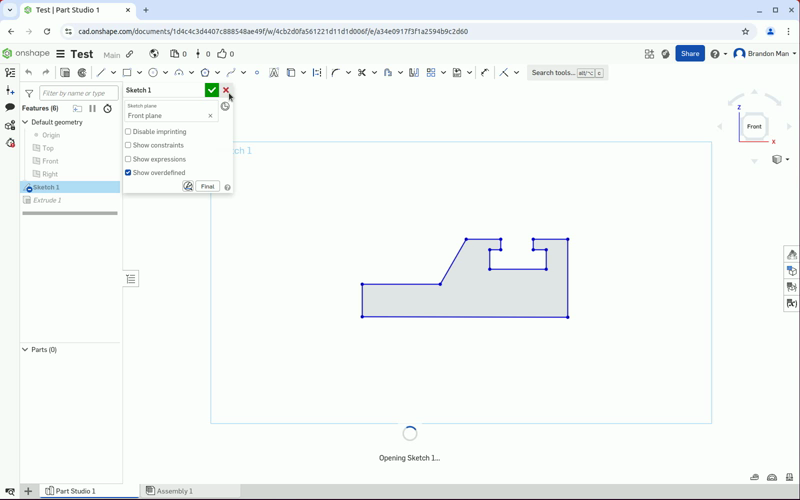
click(229, 92)
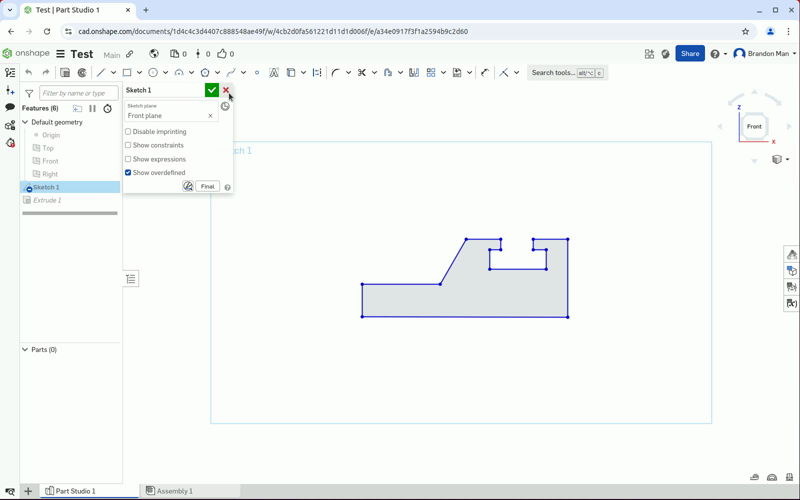
key(shift+s)
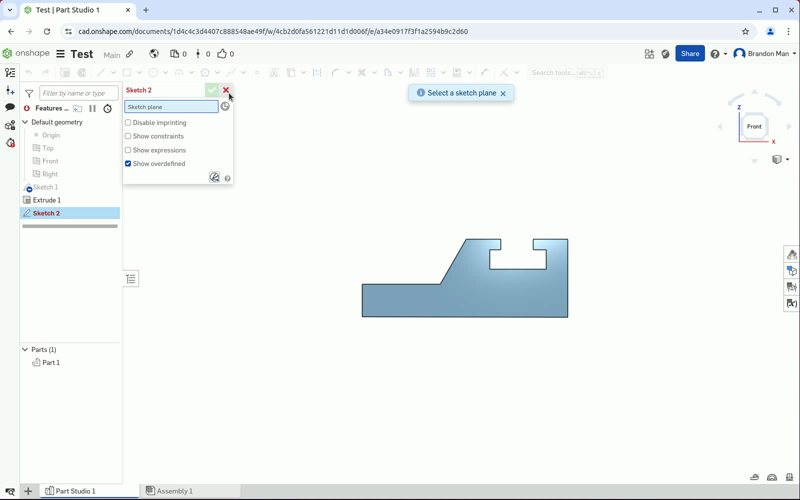
mouse_move(73, 163)
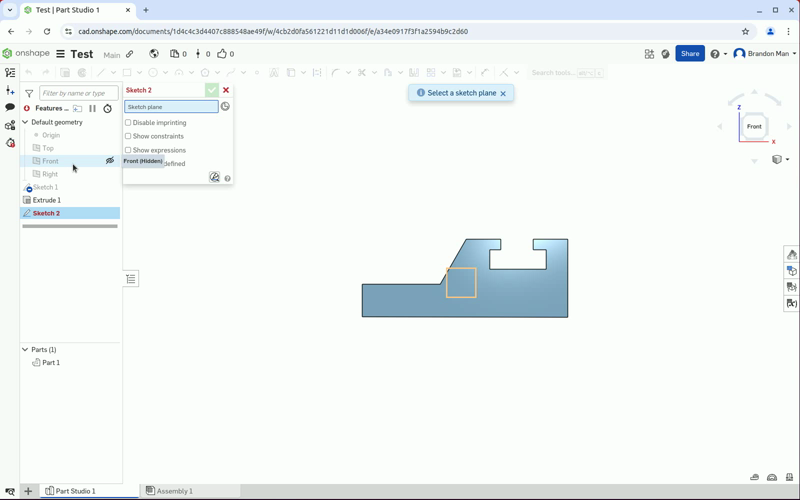
click(73, 163)
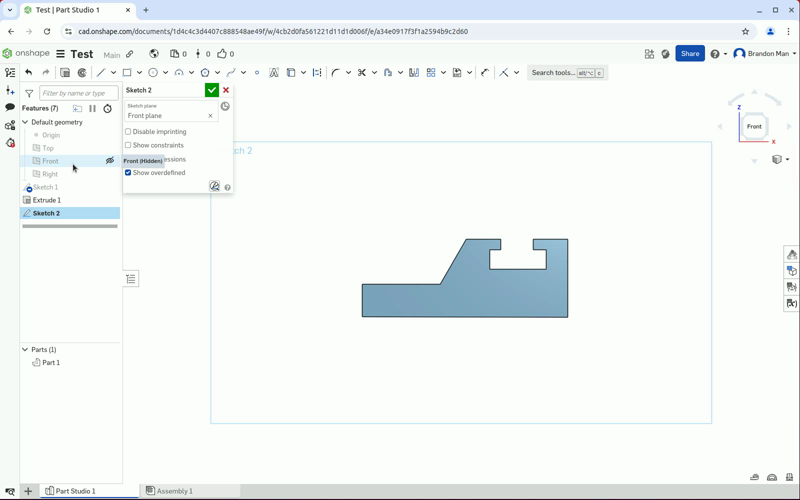
mouse_move(73, 352)
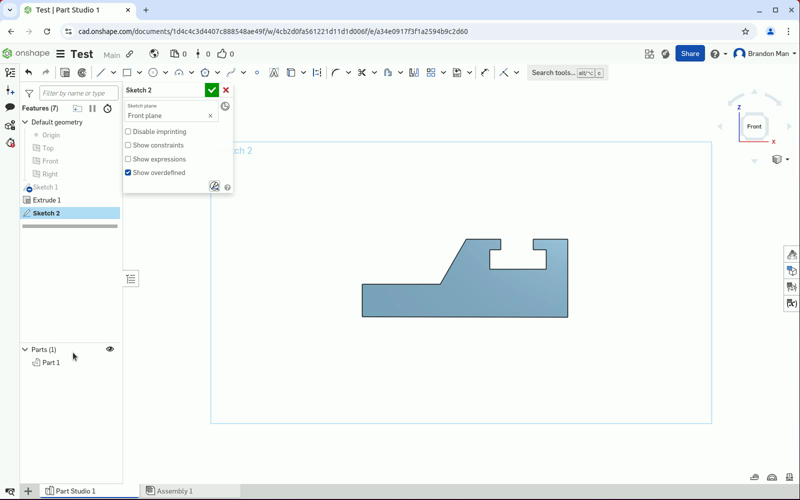
key(y)
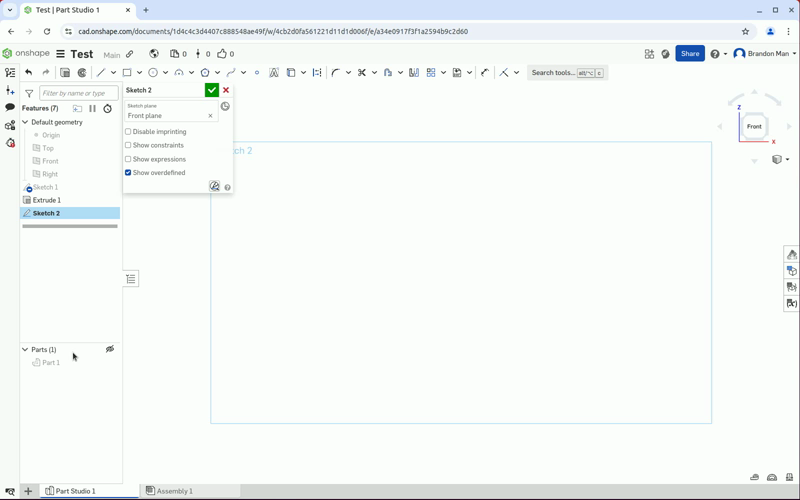
key(l)
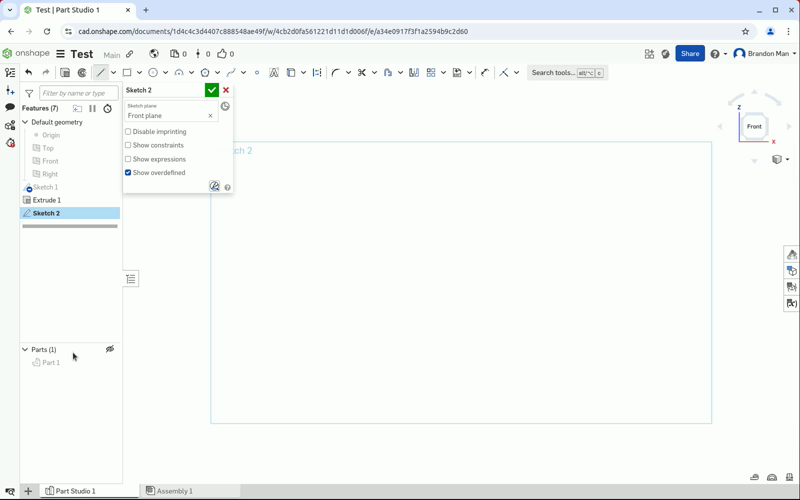
key_down(shift)
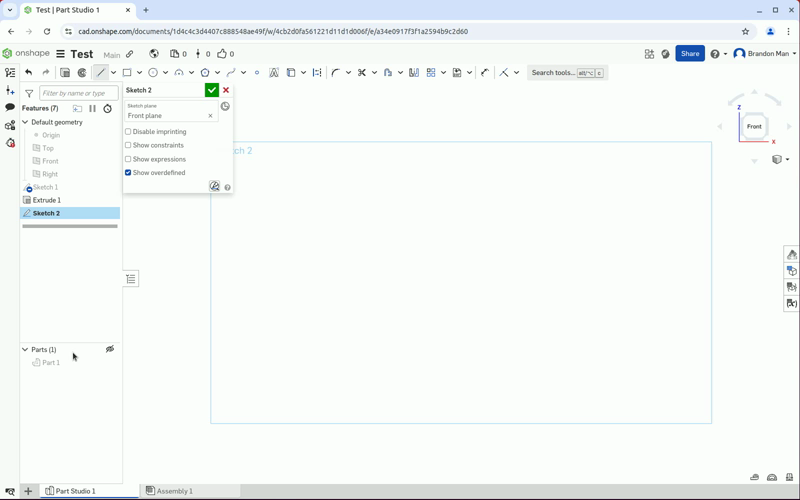
mouse_move(362, 332)
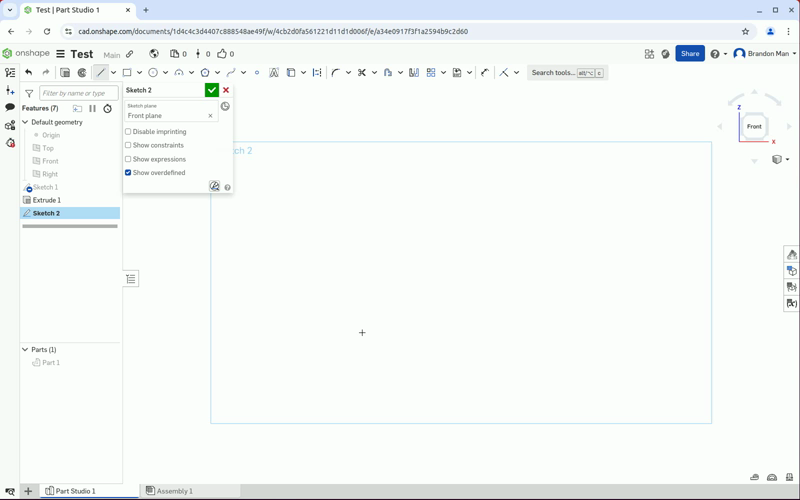
click(362, 332)
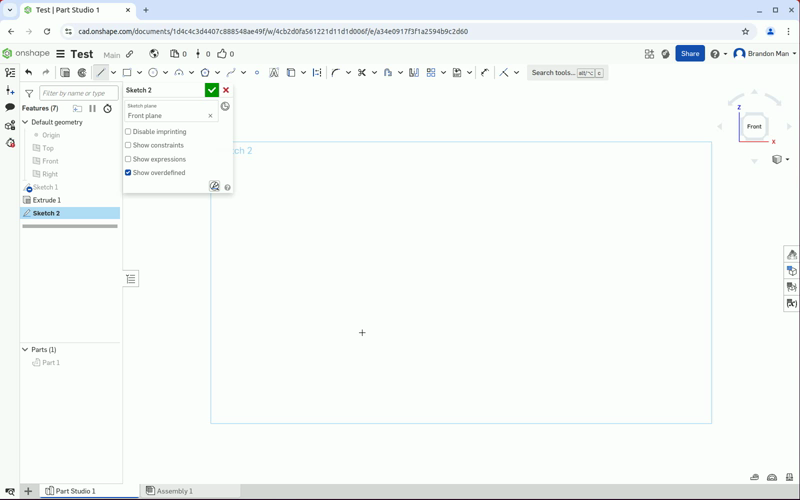
key_up(shift)
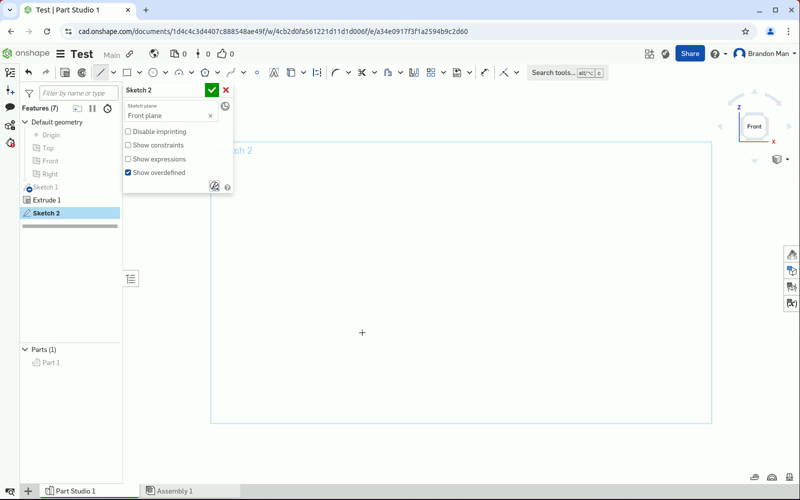
key_down(shift)
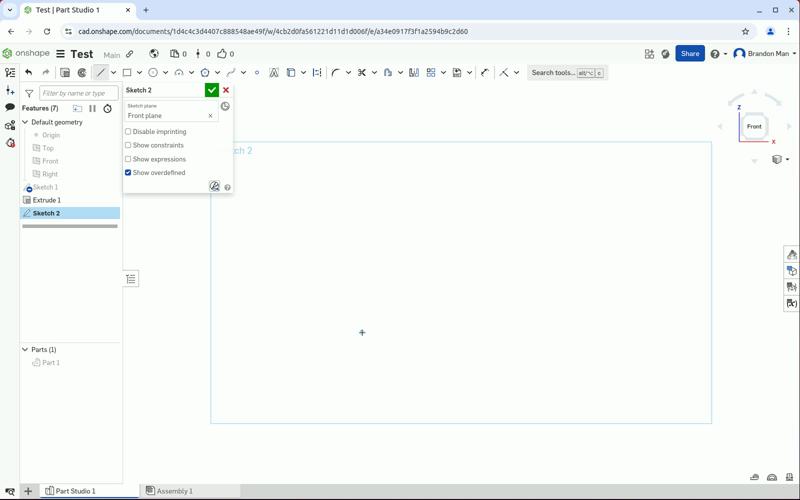
mouse_move(567, 332)
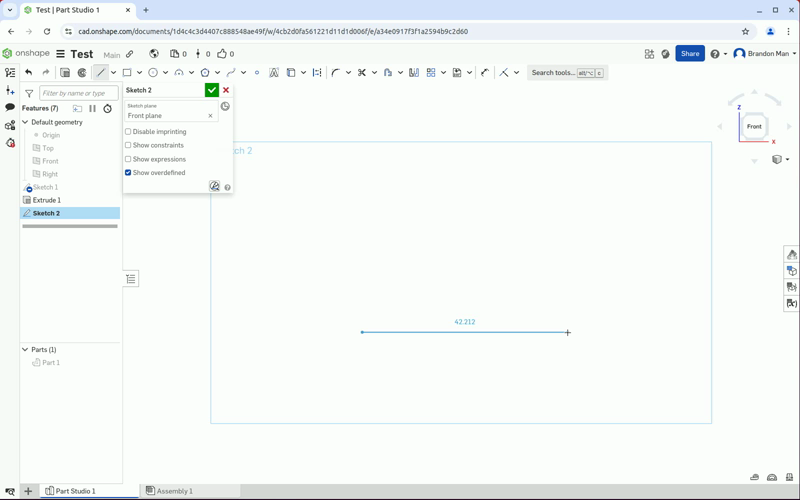
click(567, 332)
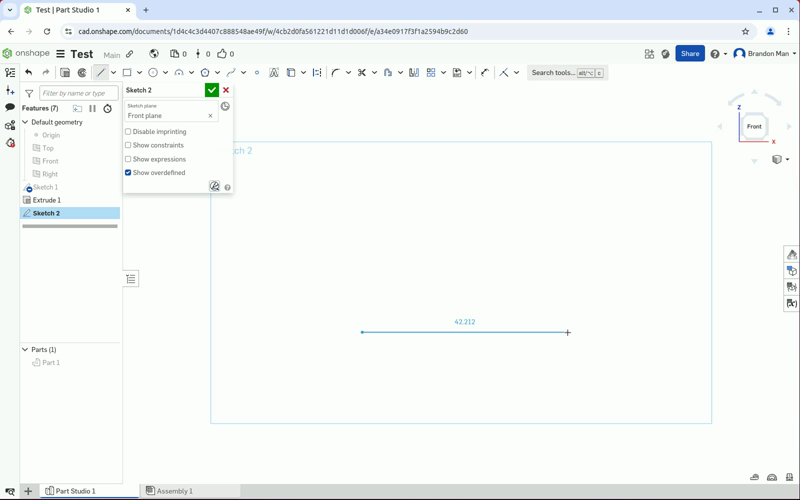
key_up(shift)
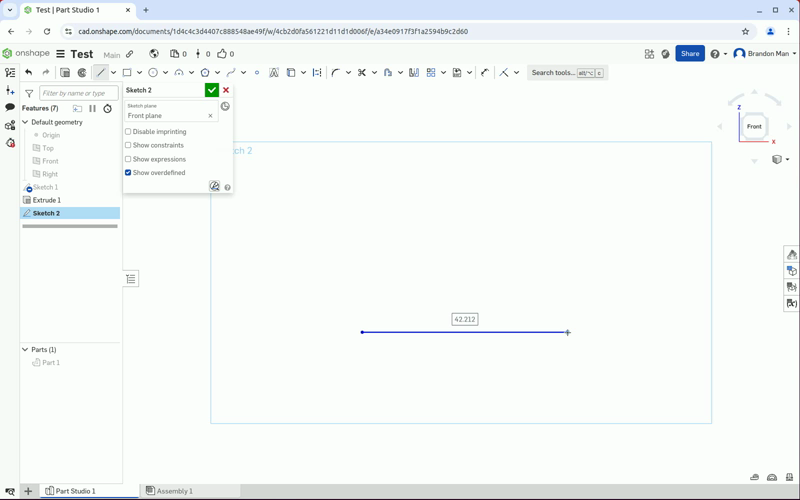
key_down(shift)
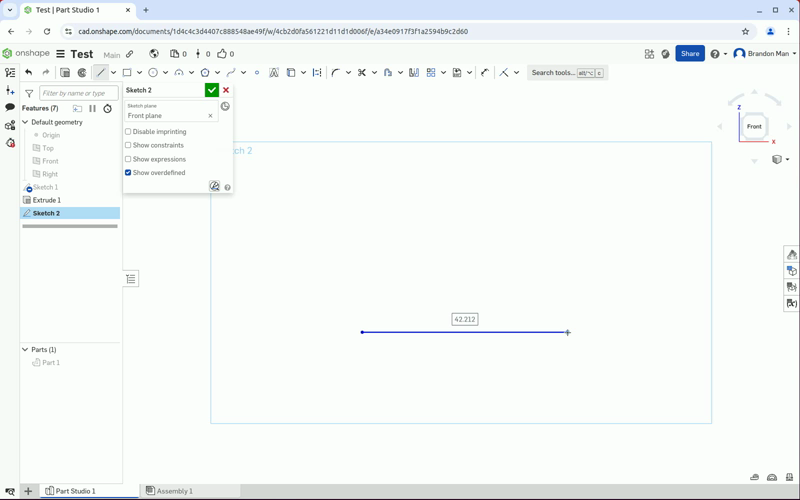
mouse_move(589, 332)
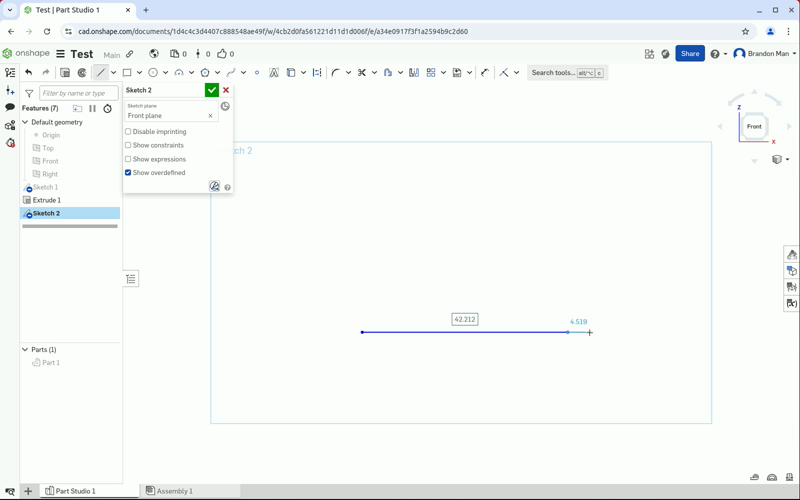
mouse_move(567, 317)
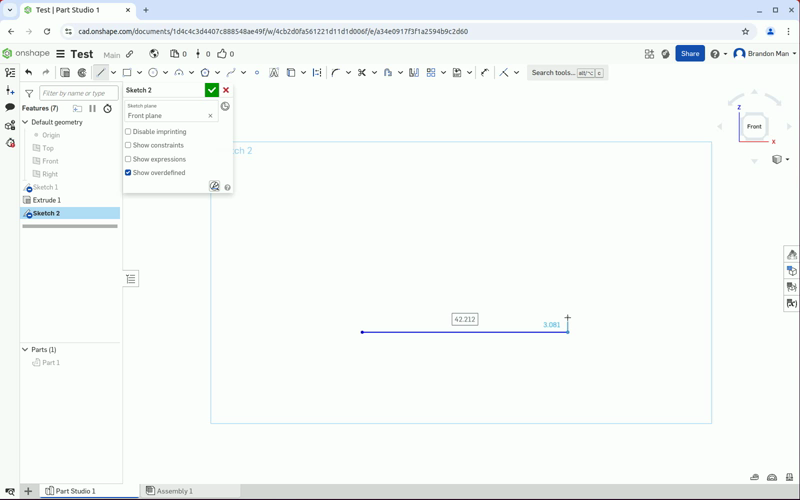
click(567, 317)
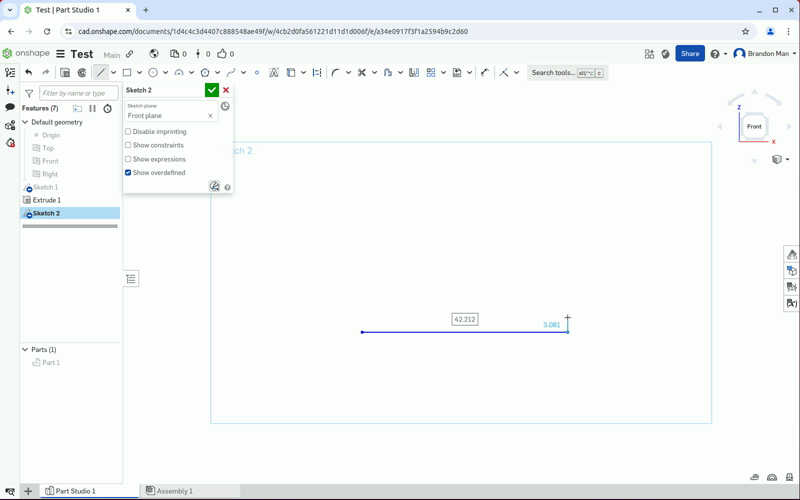
key_up(shift)
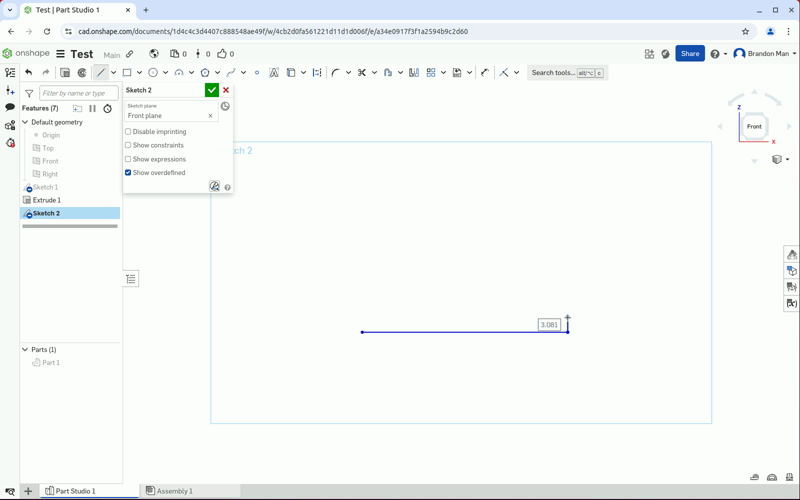
key_down(shift)
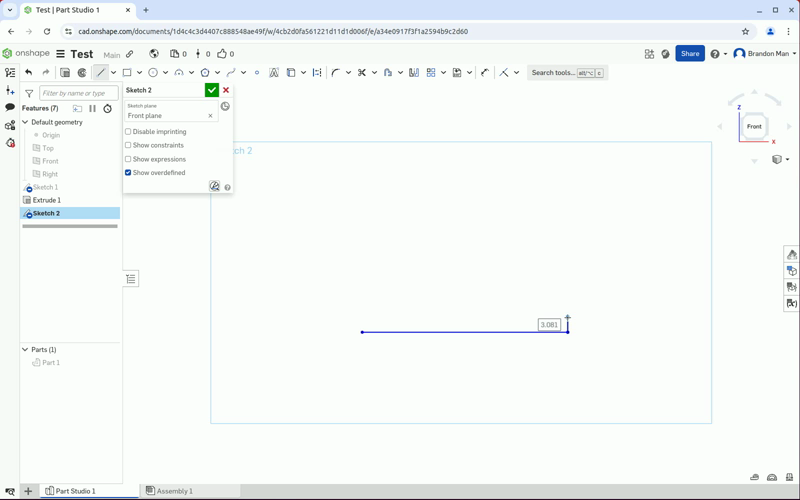
mouse_move(362, 317)
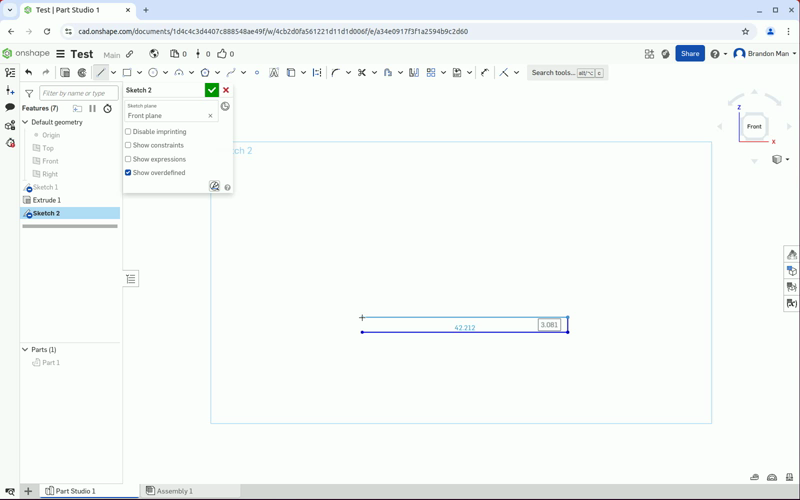
click(362, 317)
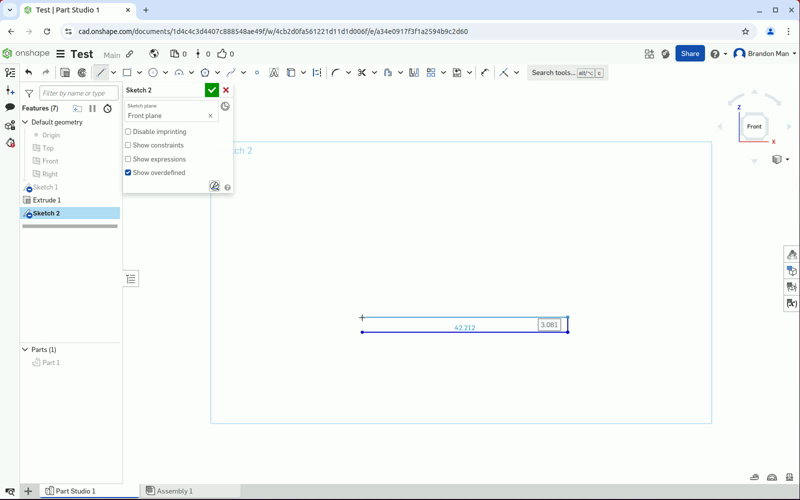
key_up(shift)
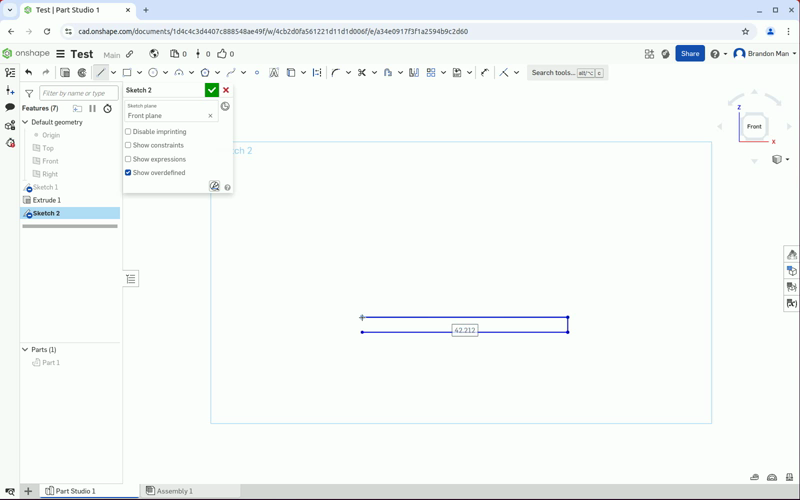
mouse_move(392, 317)
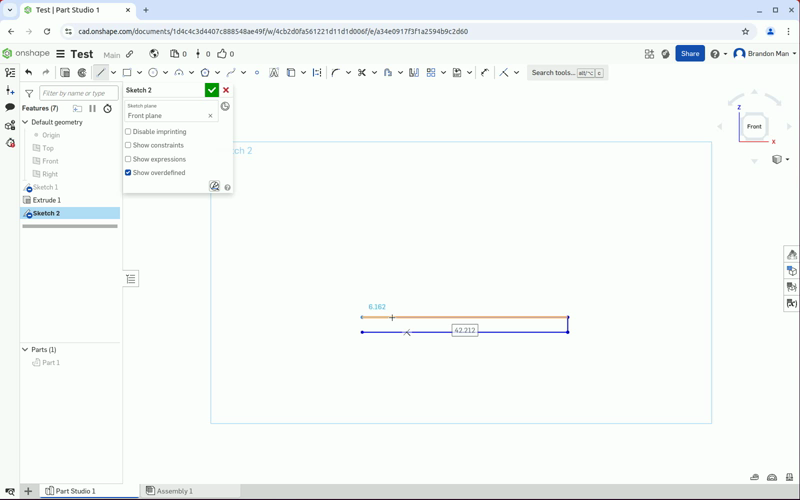
key_down(shift)
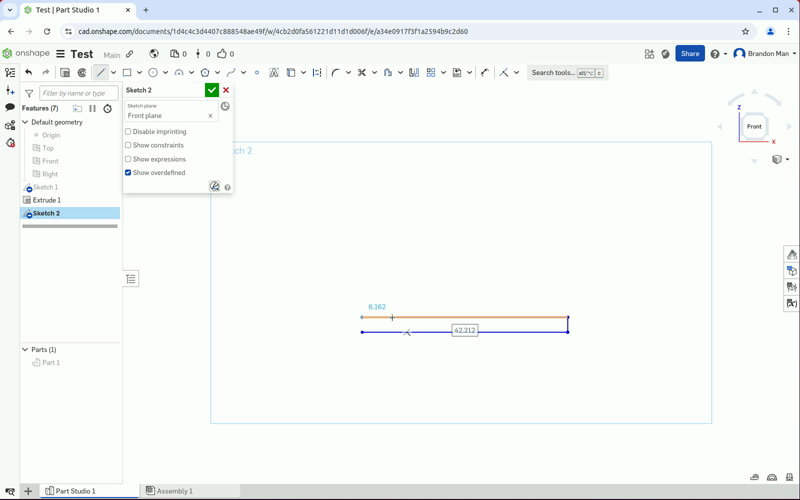
mouse_move(362, 332)
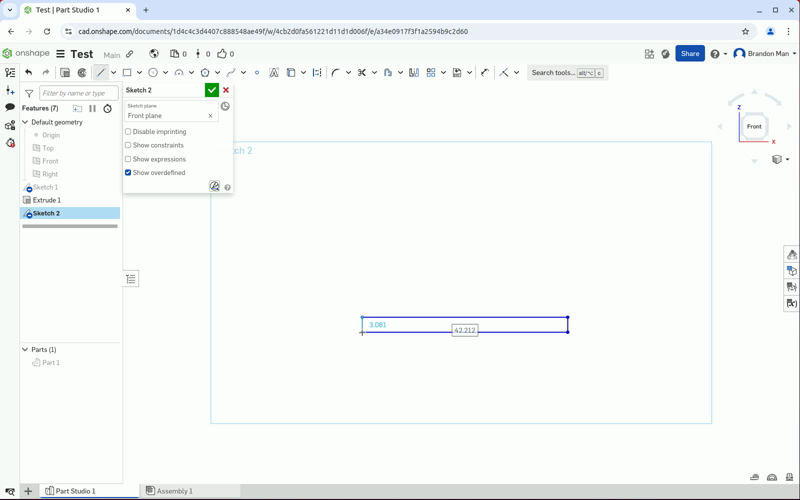
key_up(shift)
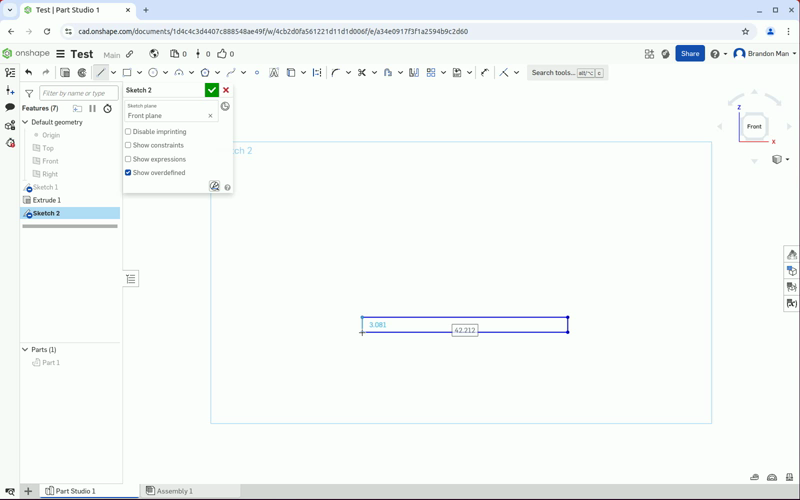
click(362, 332)
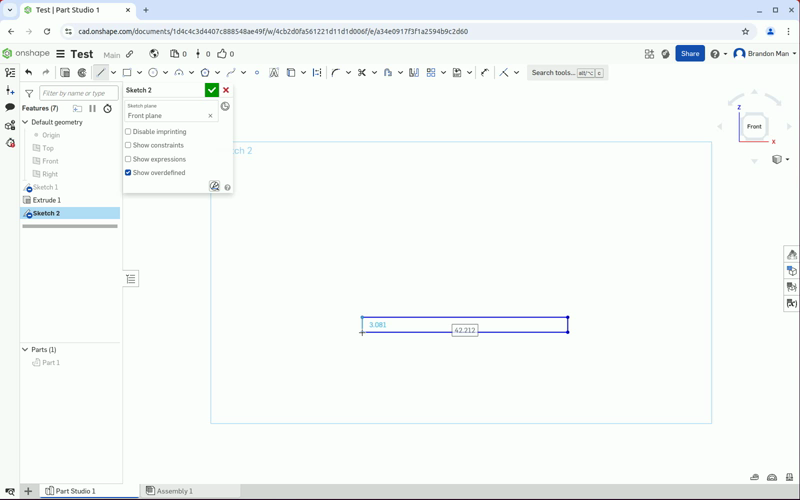
key(esc)
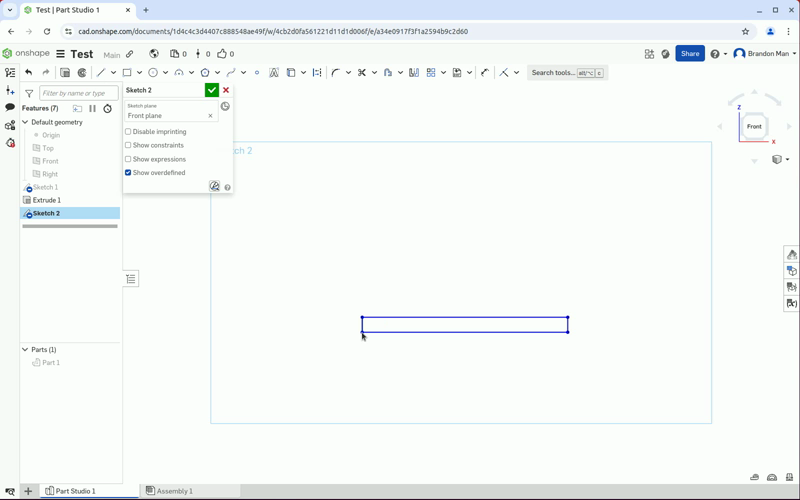
mouse_move(477, 327)
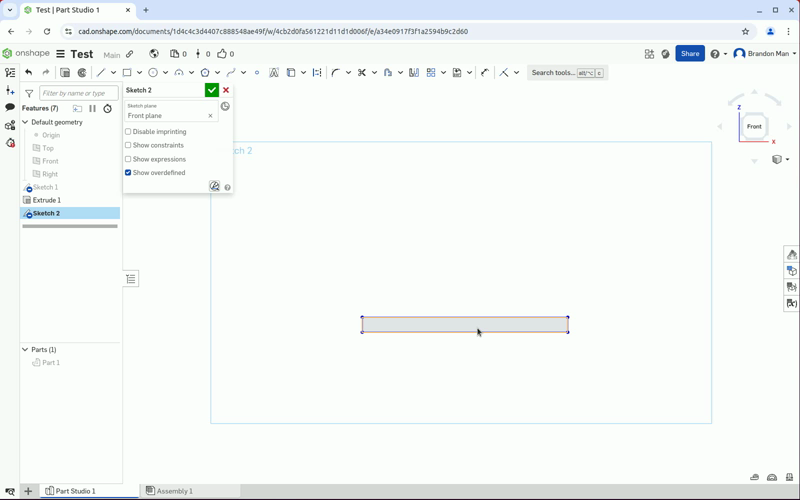
click(477, 327)
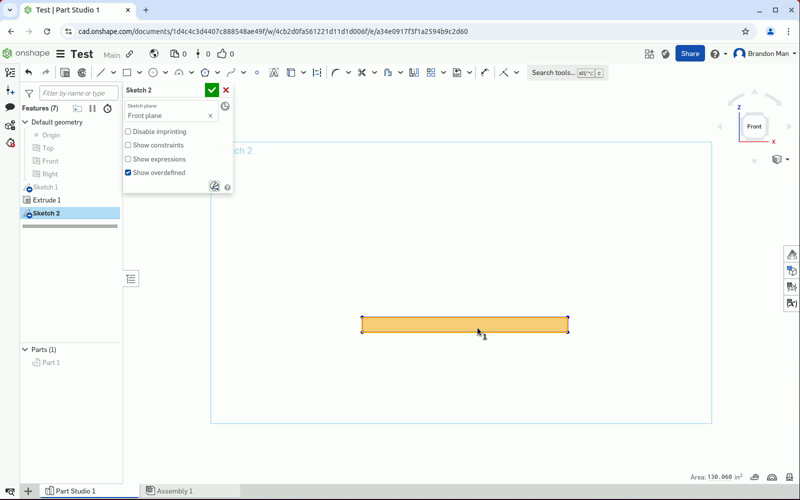
mouse_move(73, 352)
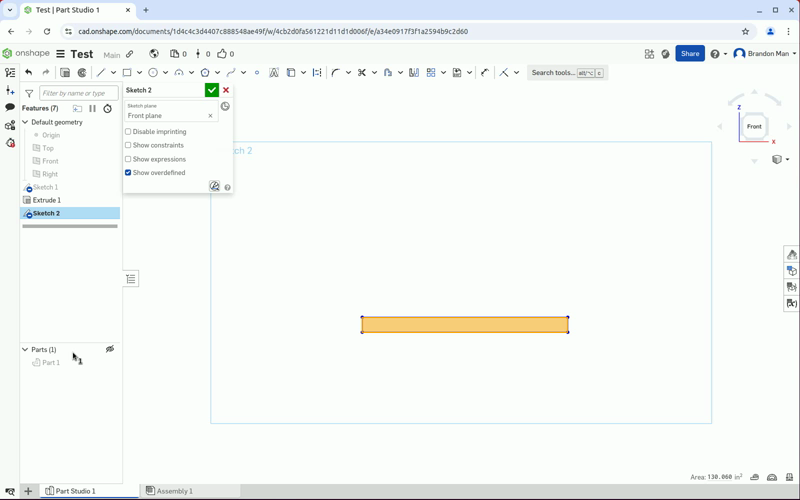
key(shift+y)
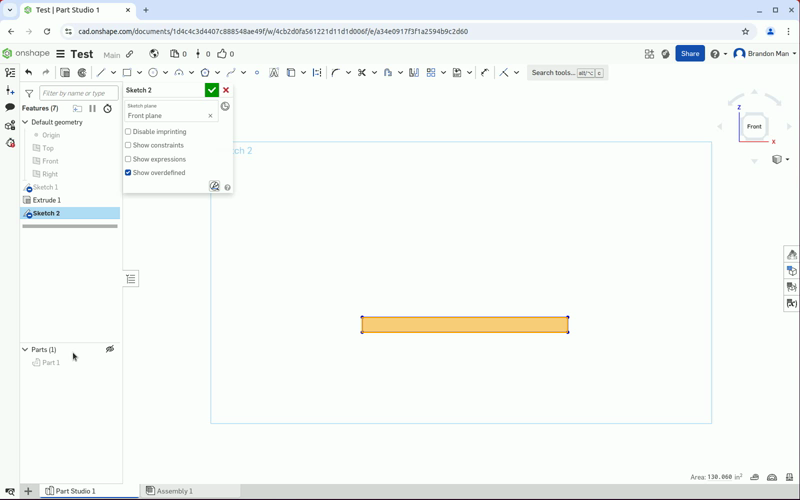
key(shift+e)
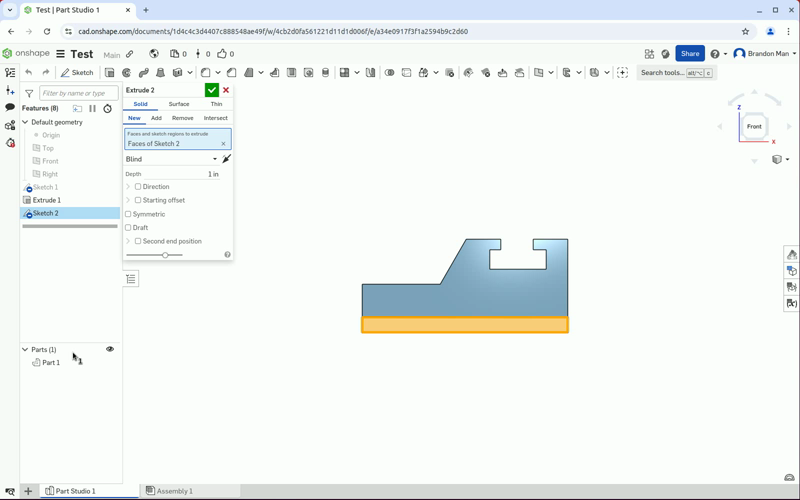
mouse_move(143, 106)
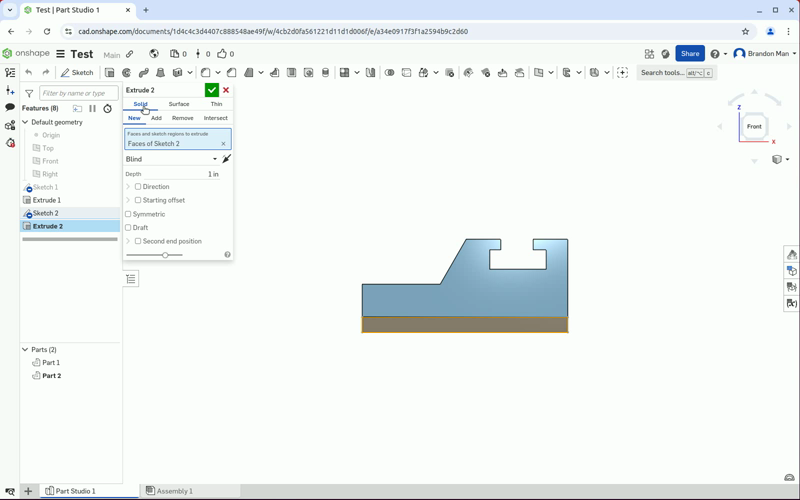
click(143, 106)
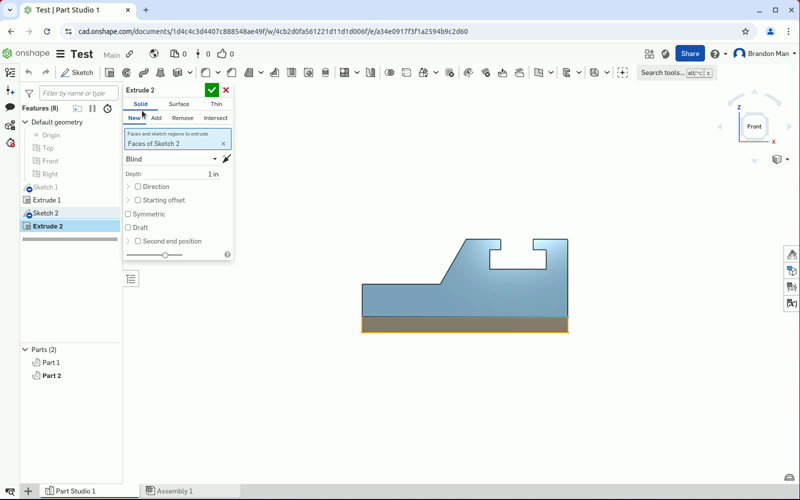
mouse_move(137, 120)
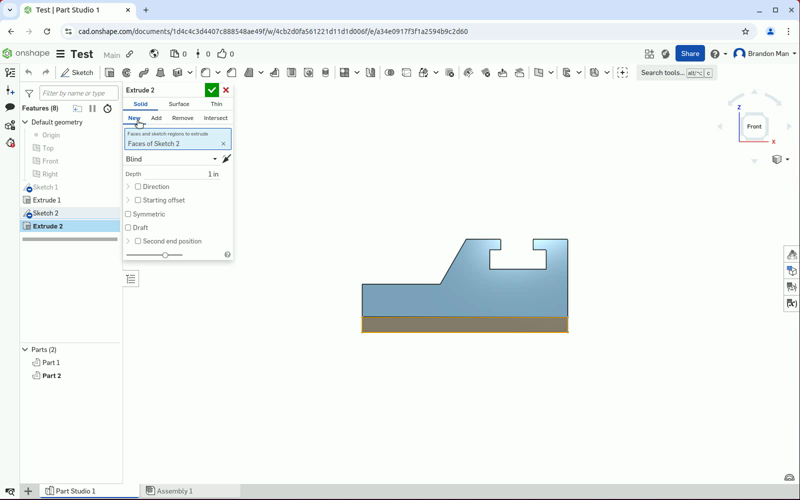
click(137, 120)
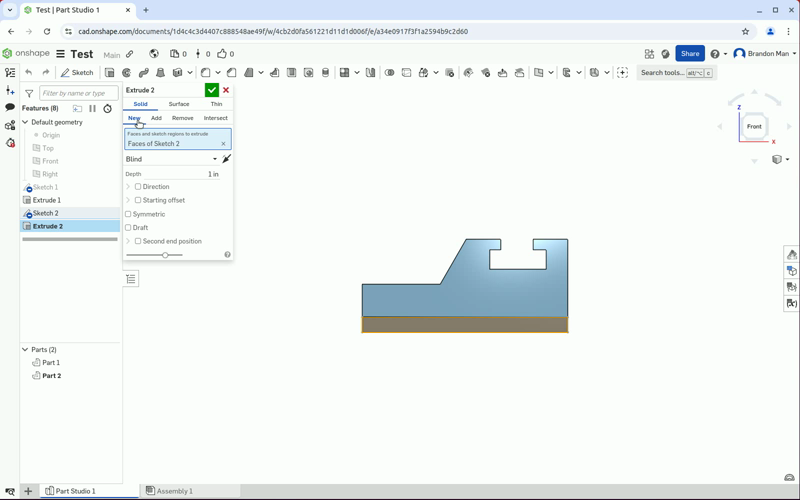
key(tab, 4)
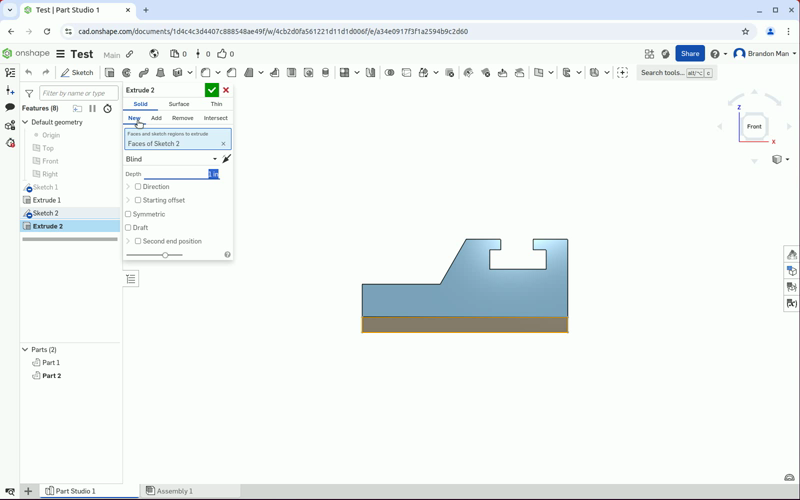
text(23.108)
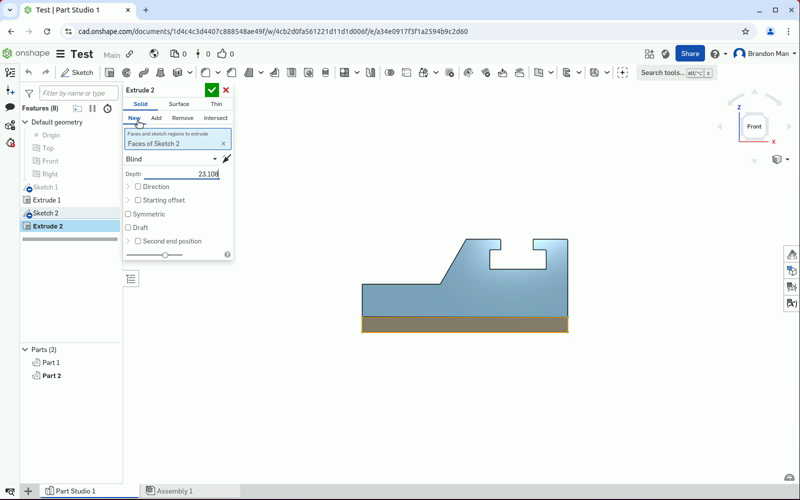
key(enter)
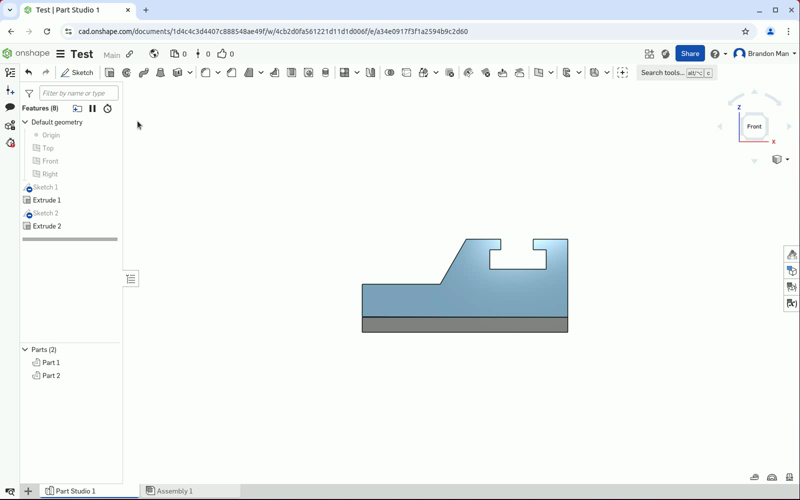
key(shift+h)
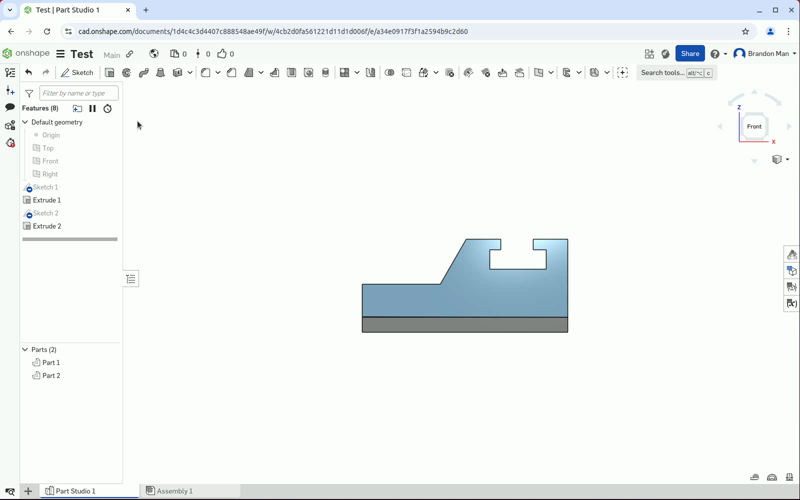
key(shift+h)
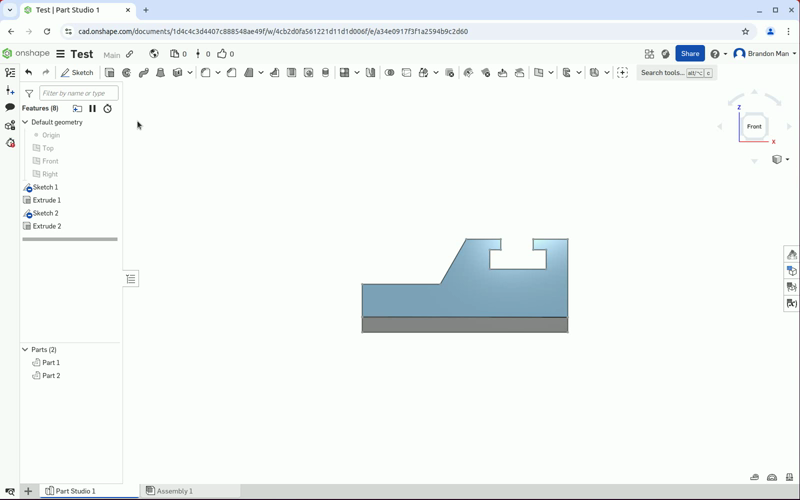
key(shift+7)
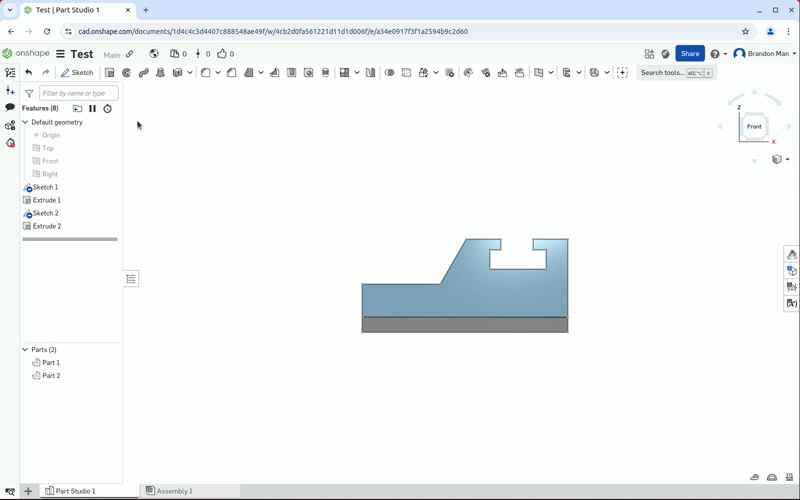
key(left, 2)
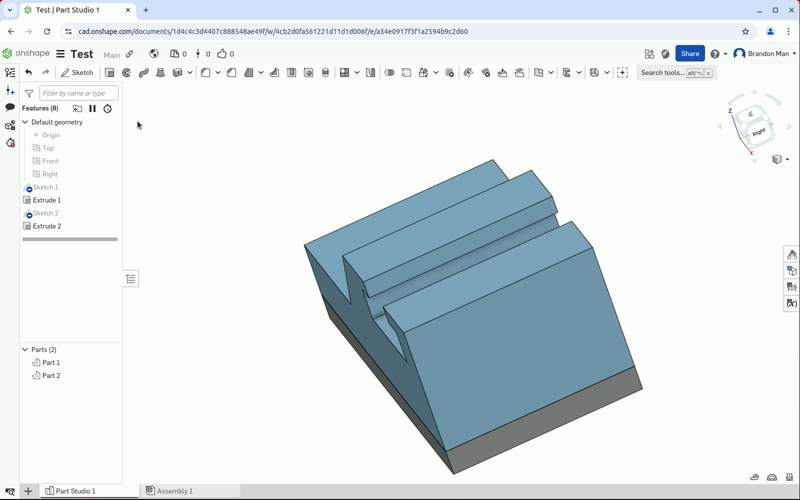
key(down, 2)
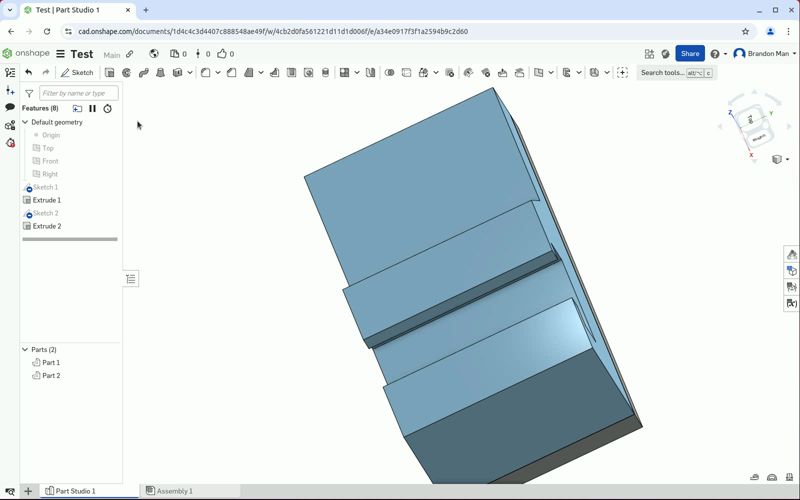
key(up, 2)
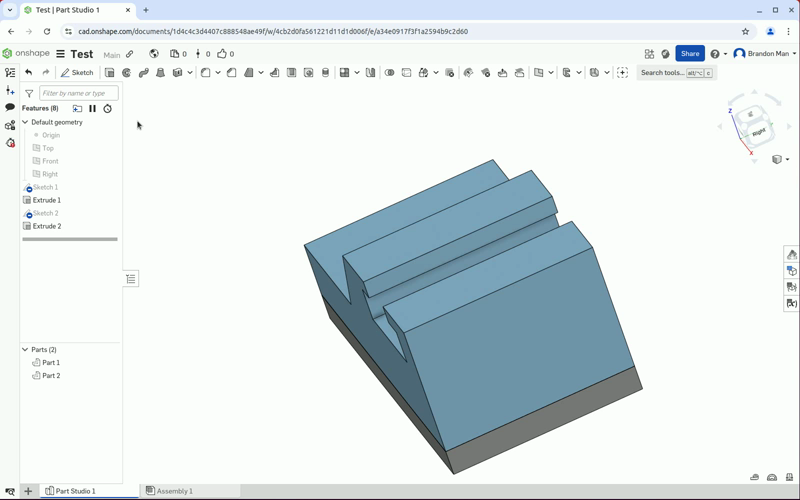
key(right, 2)
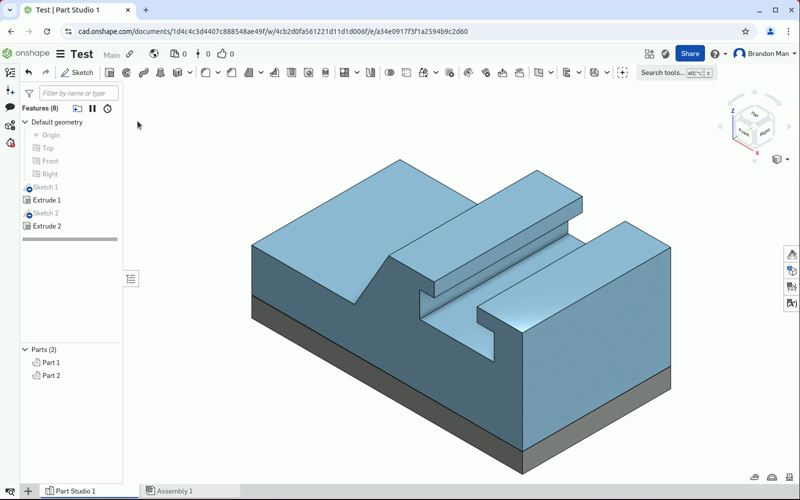
mouse_move(73, 189)
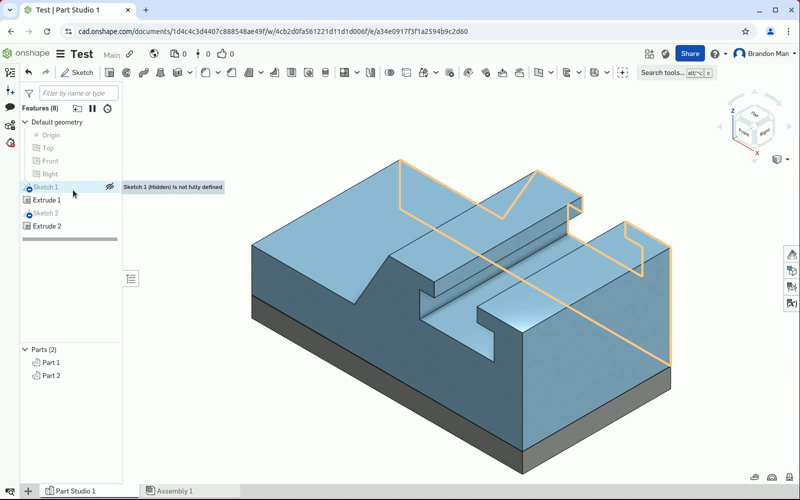
click(73, 189)